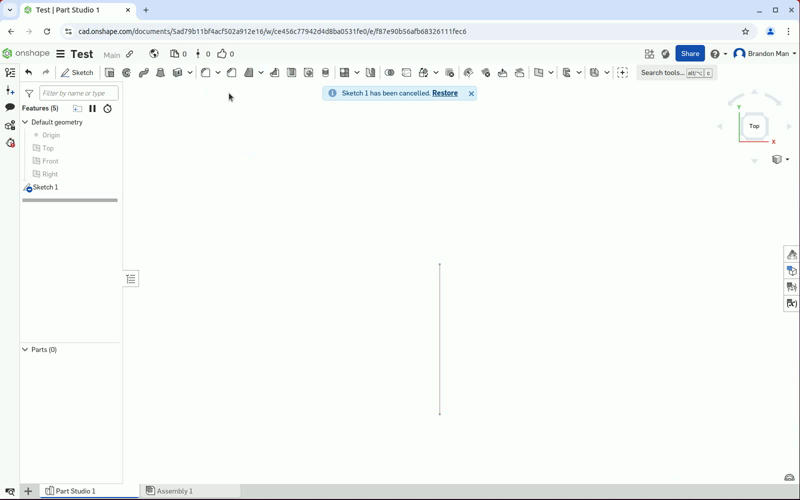
key(shift+h)
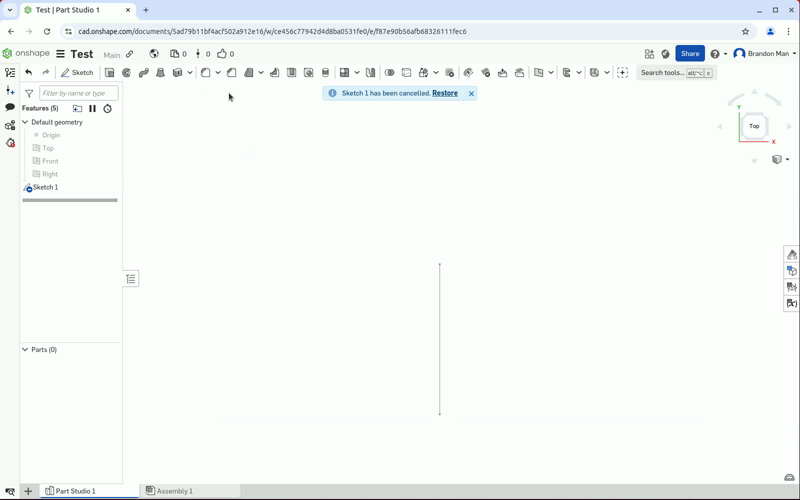
key(shift+s)
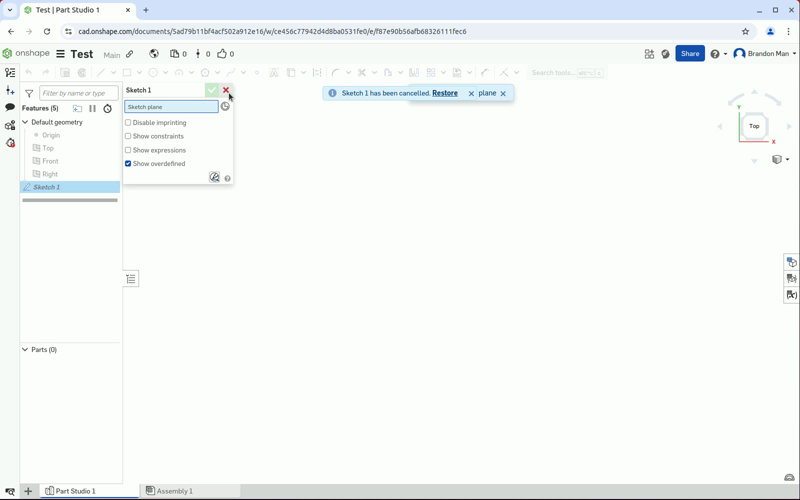
mouse_move(73, 150)
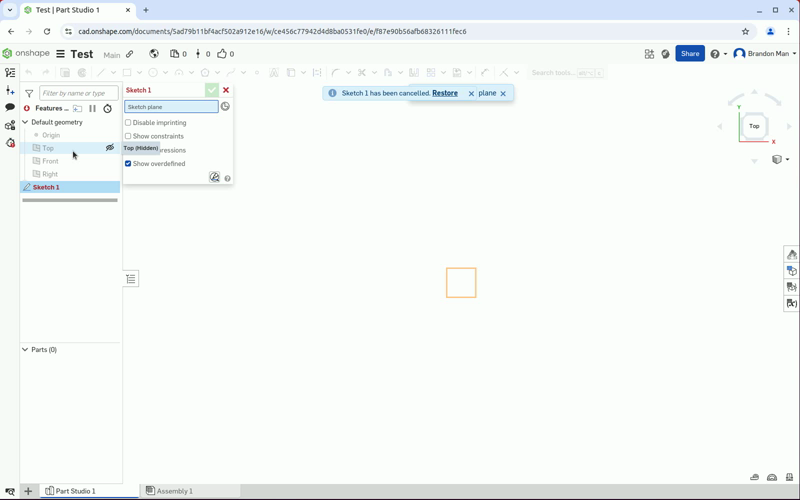
click(73, 150)
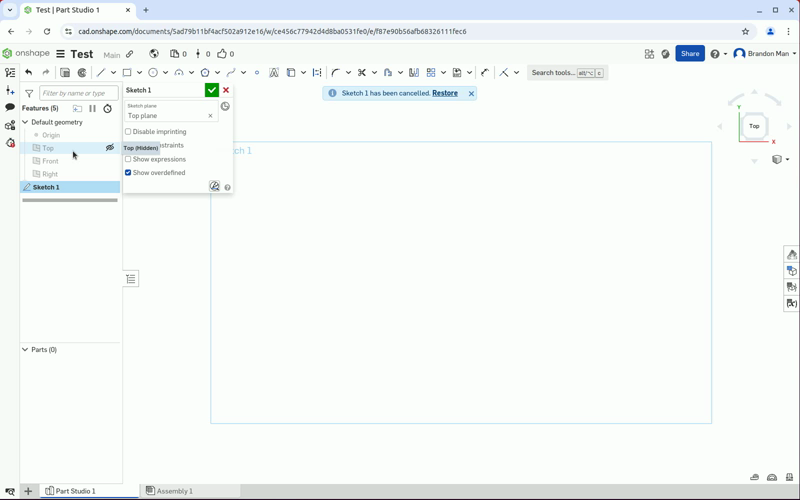
mouse_move(73, 352)
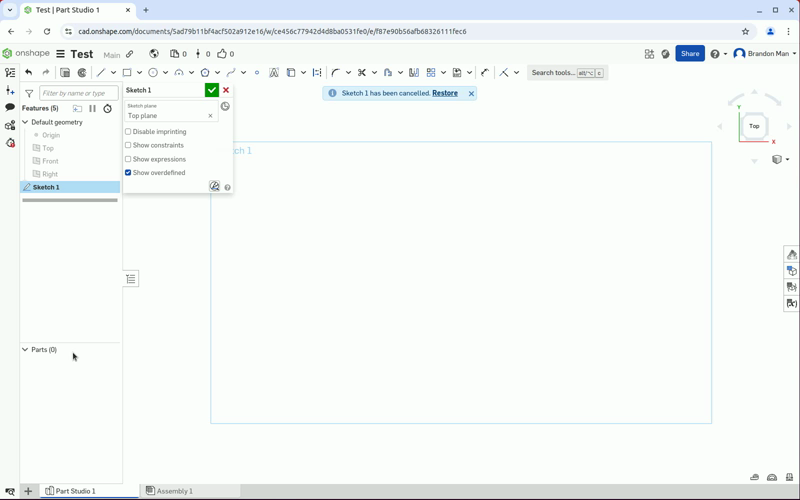
key(y)
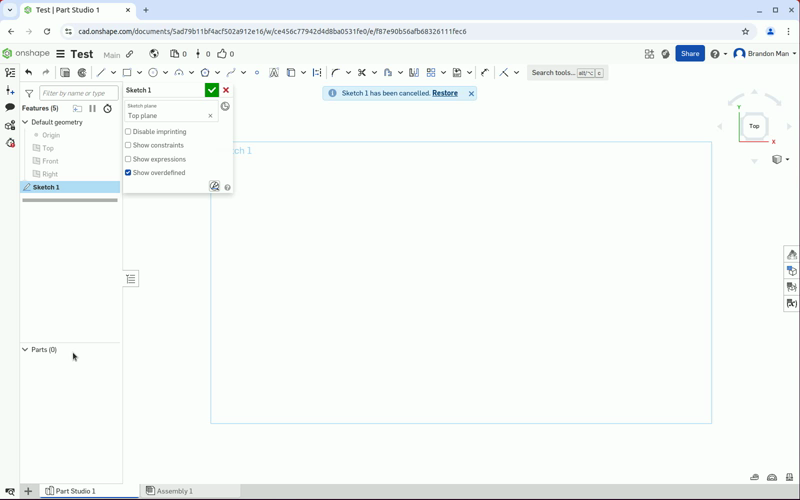
key(l)
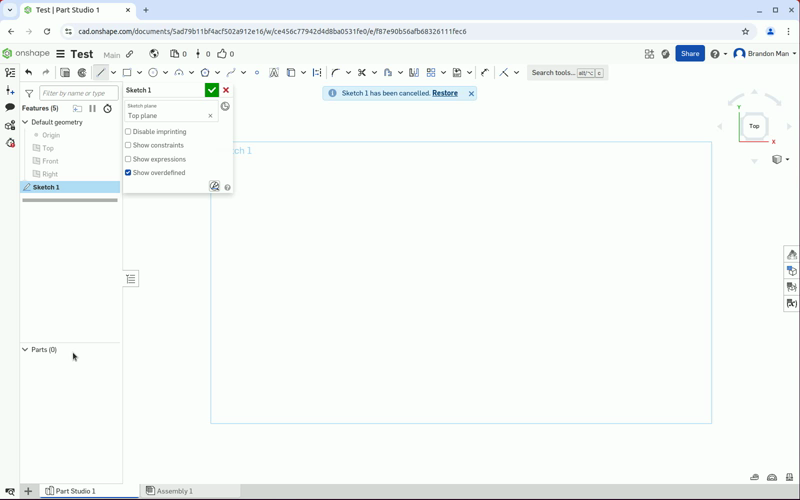
key_down(shift)
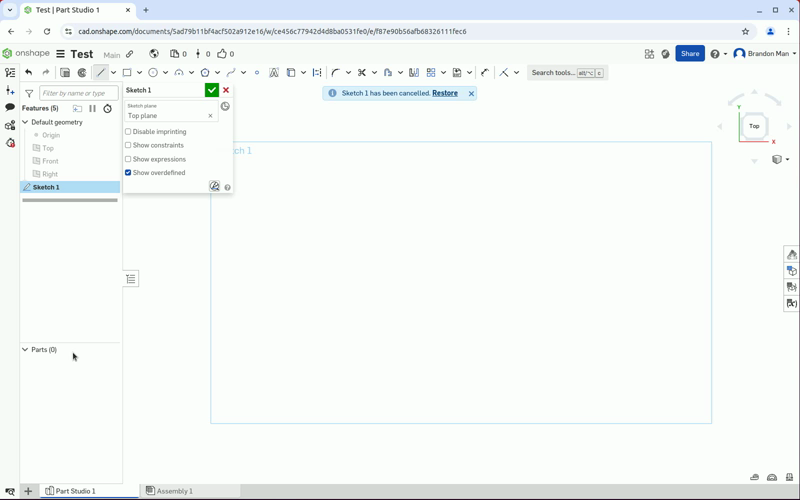
mouse_move(399, 349)
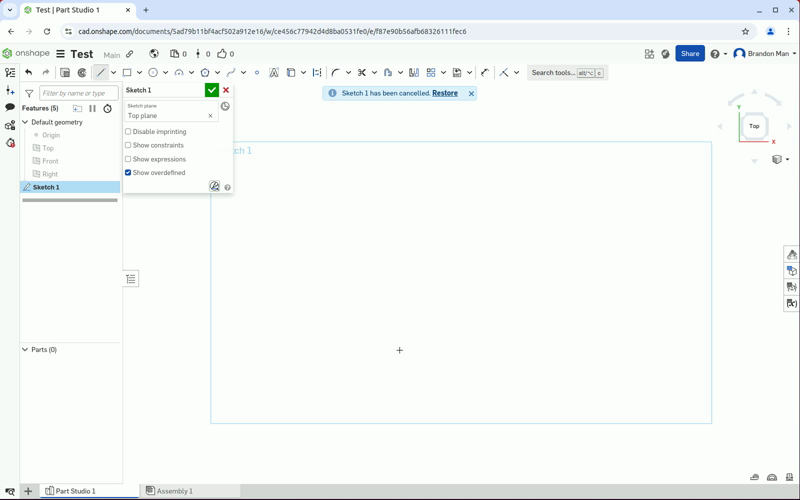
click(399, 349)
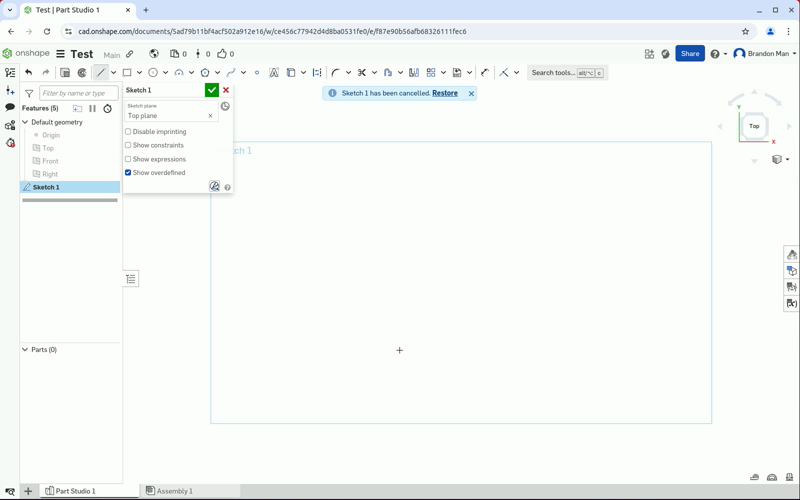
key_up(shift)
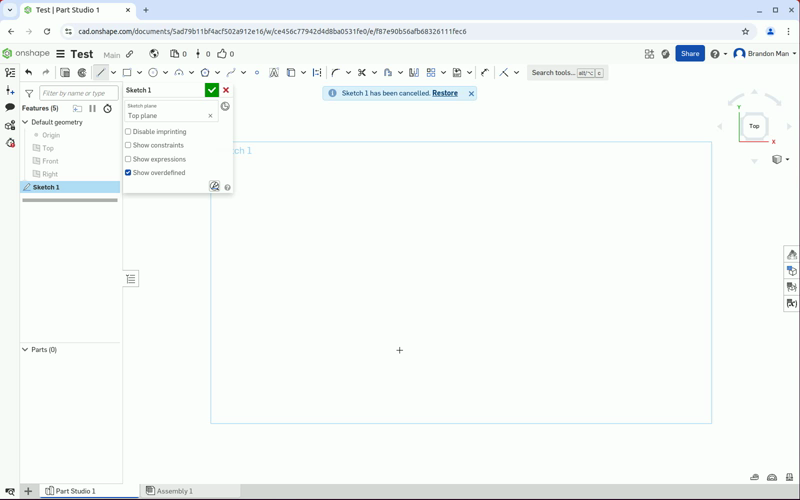
key_down(shift)
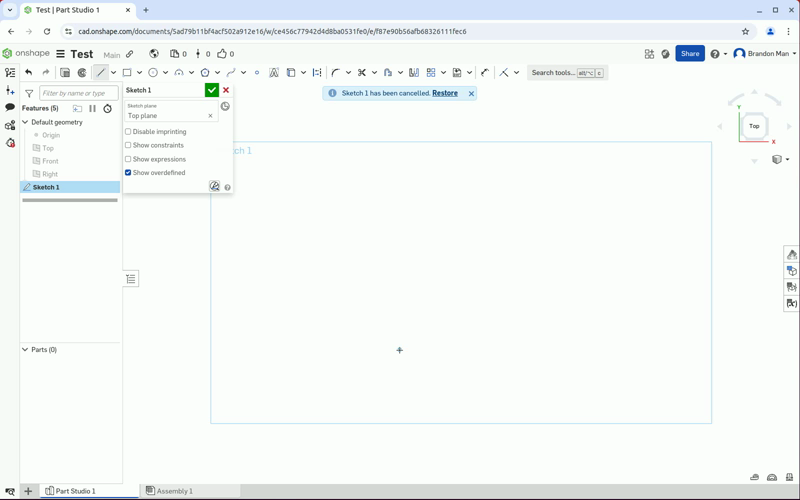
mouse_move(480, 349)
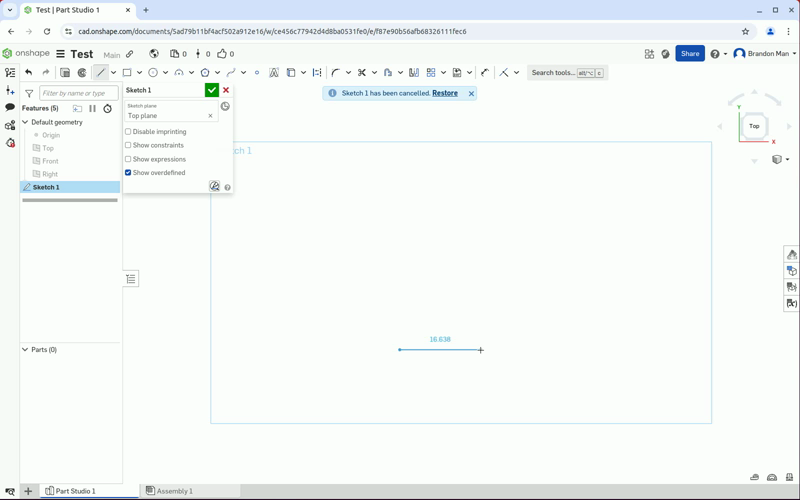
click(480, 349)
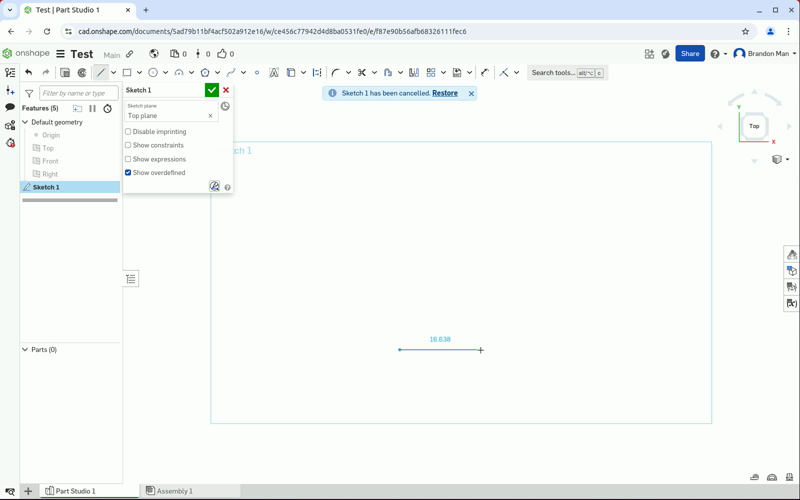
key_up(shift)
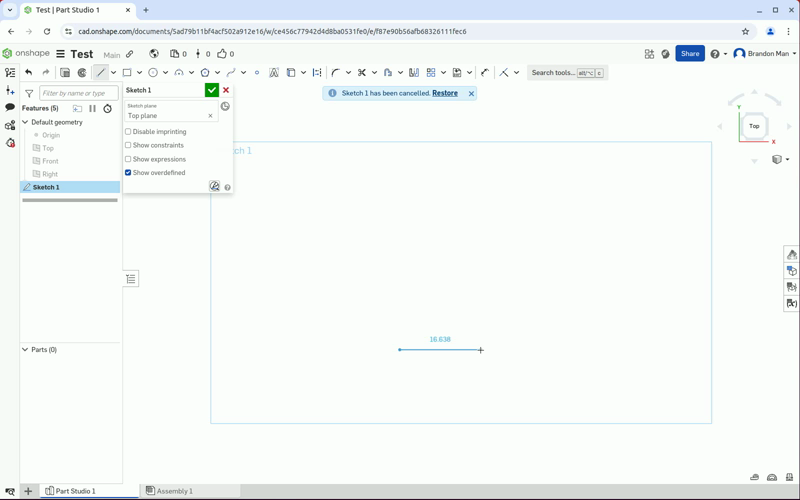
key_down(shift)
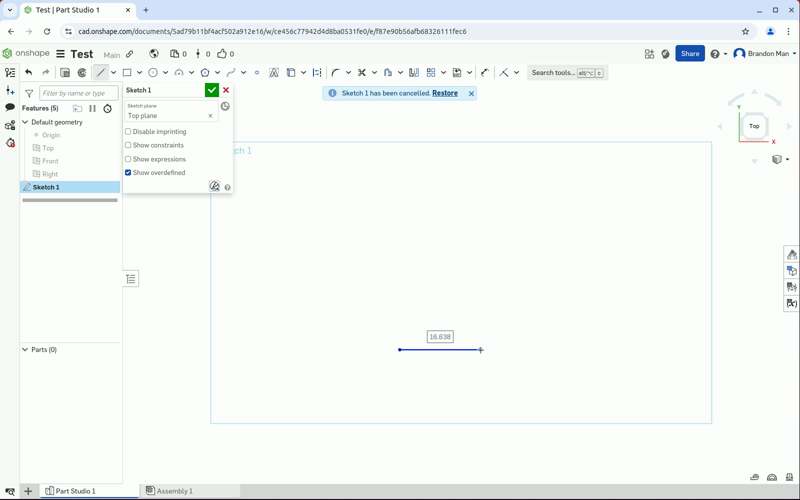
mouse_move(480, 208)
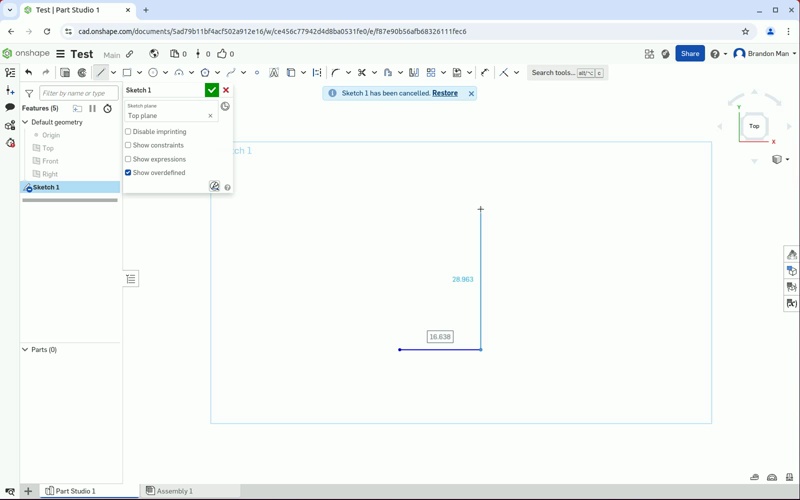
click(480, 208)
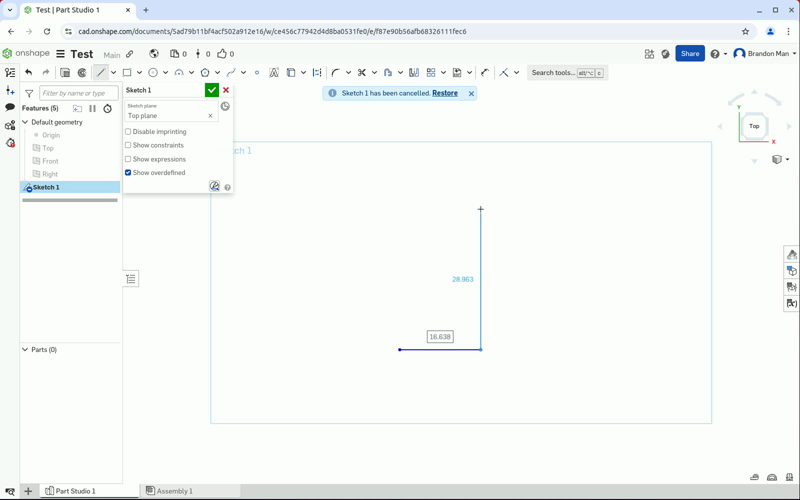
key_up(shift)
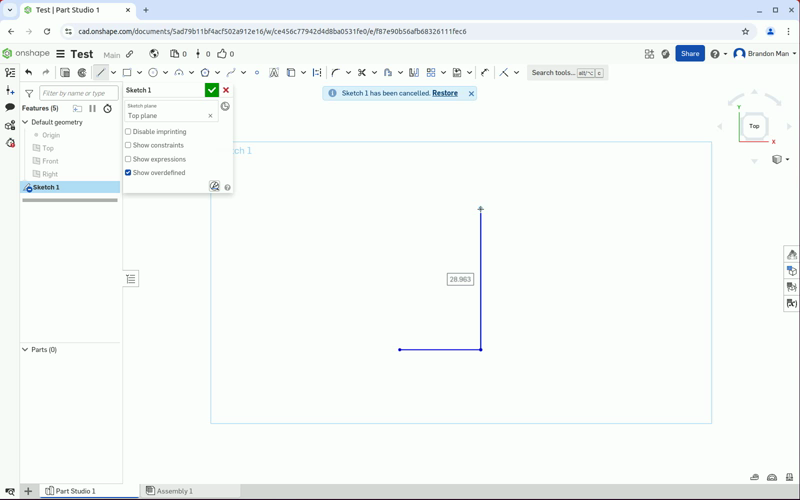
key_down(shift)
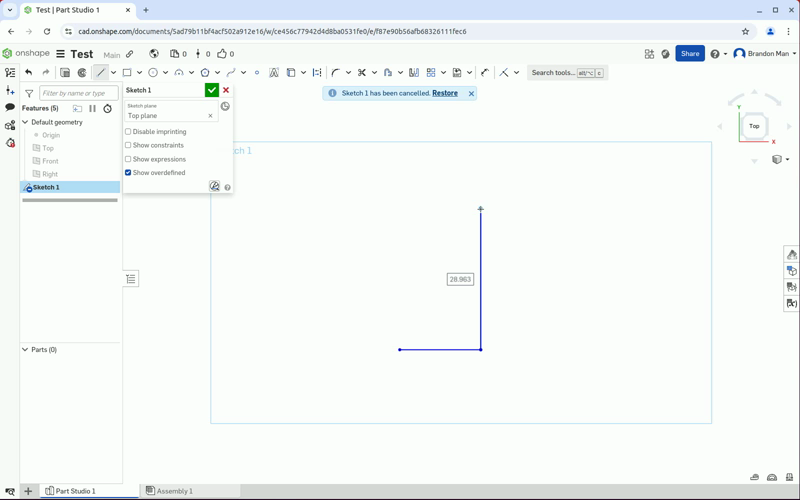
mouse_move(510, 208)
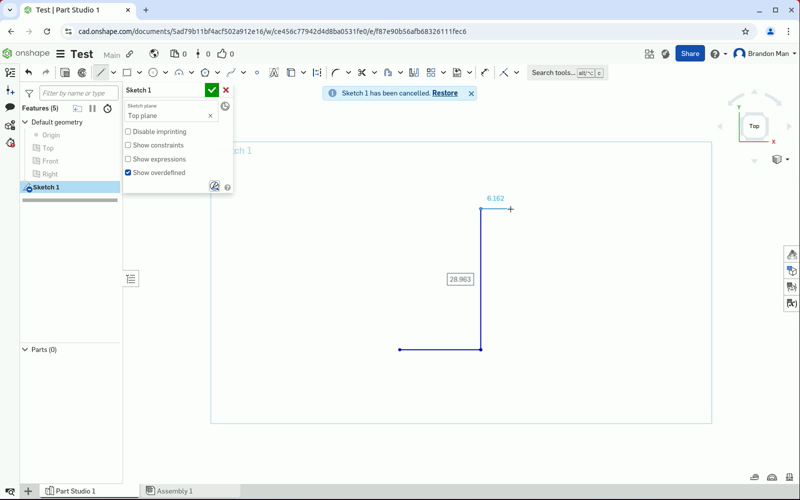
mouse_move(441, 170)
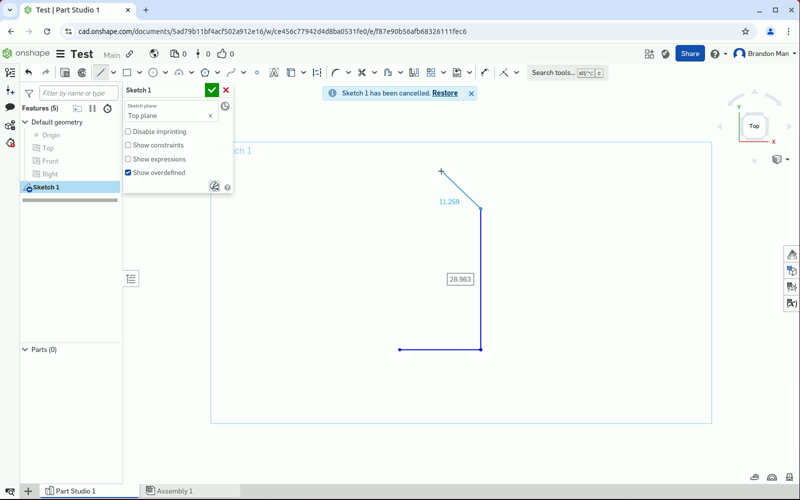
click(441, 170)
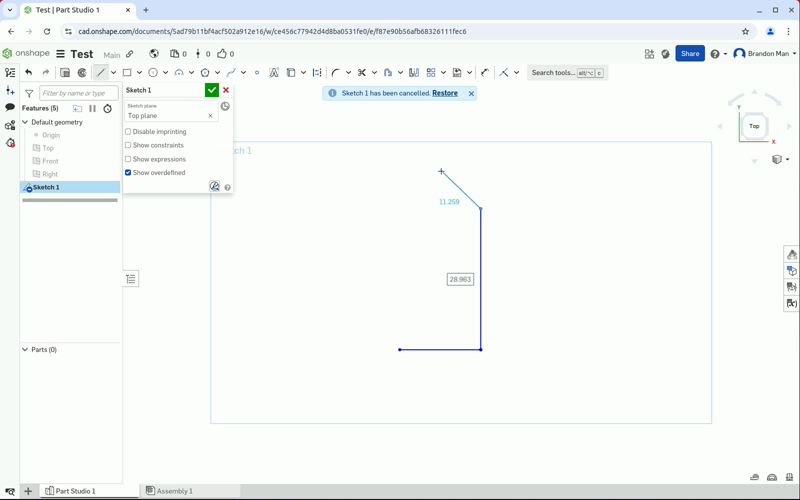
key_up(shift)
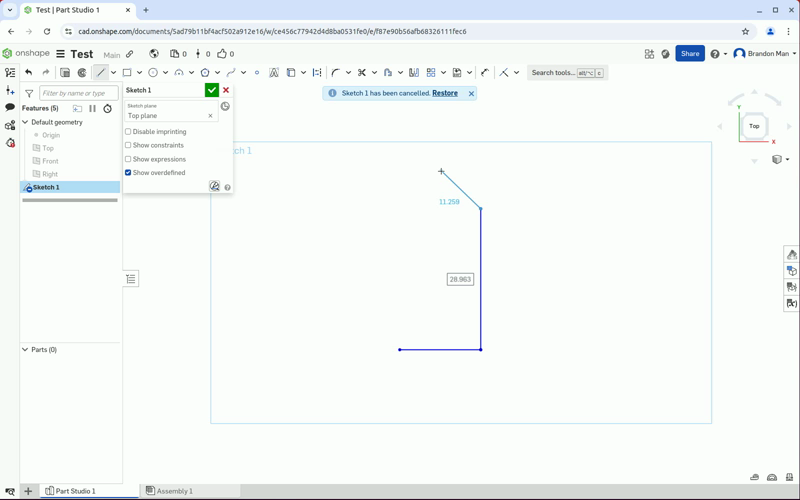
key_down(shift)
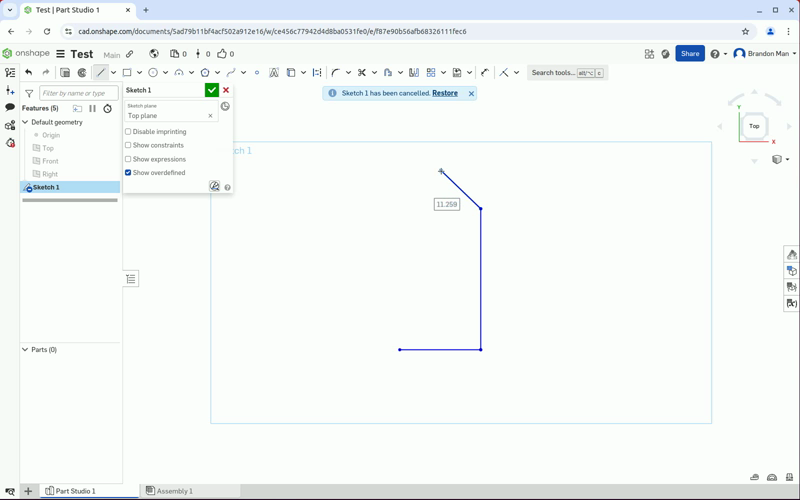
mouse_move(471, 170)
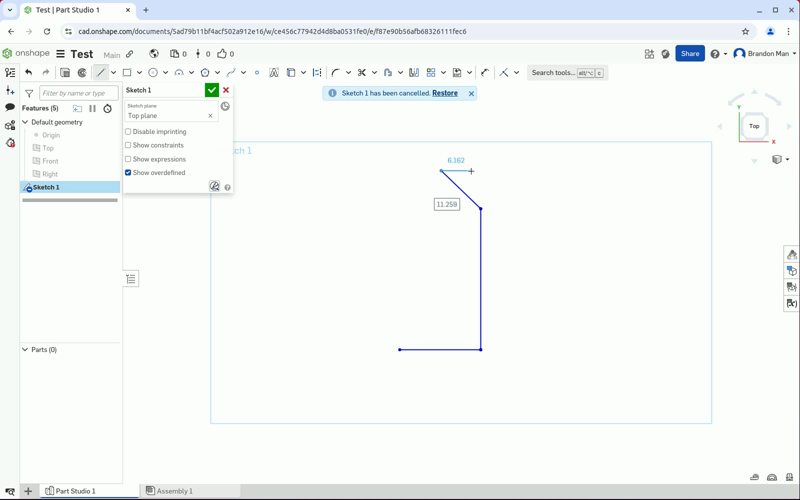
mouse_move(399, 208)
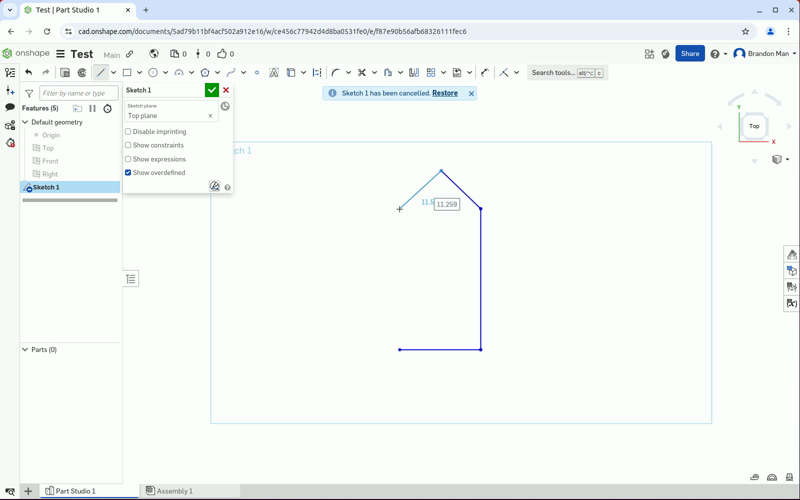
click(399, 208)
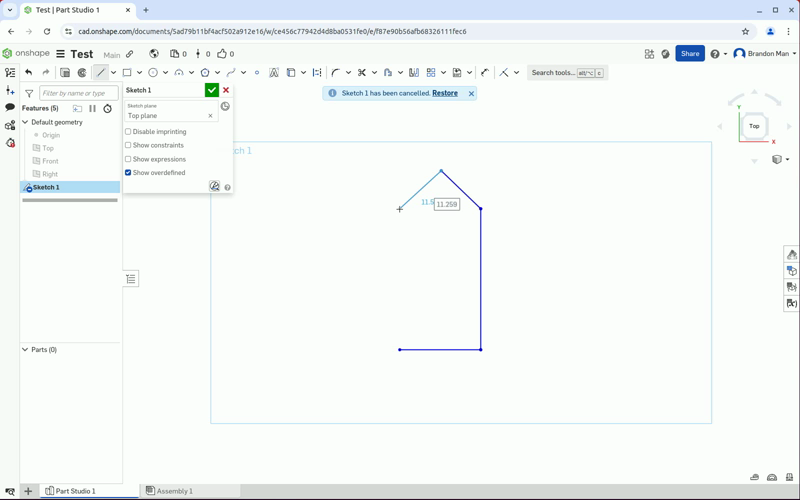
key_up(shift)
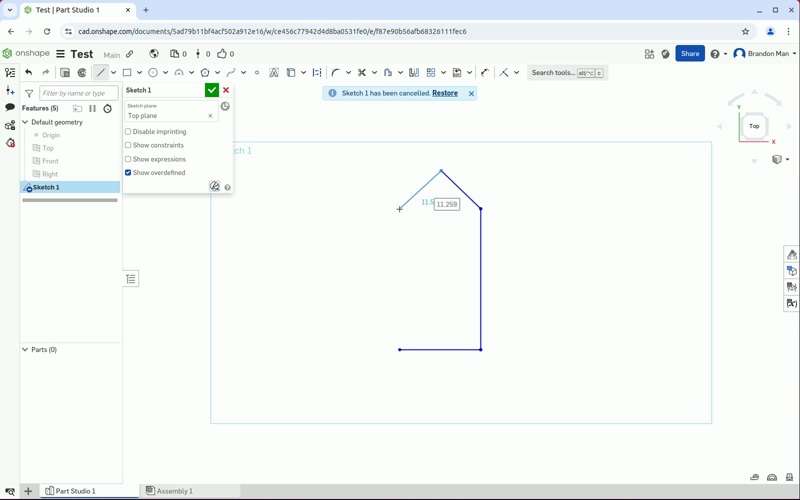
key_down(shift)
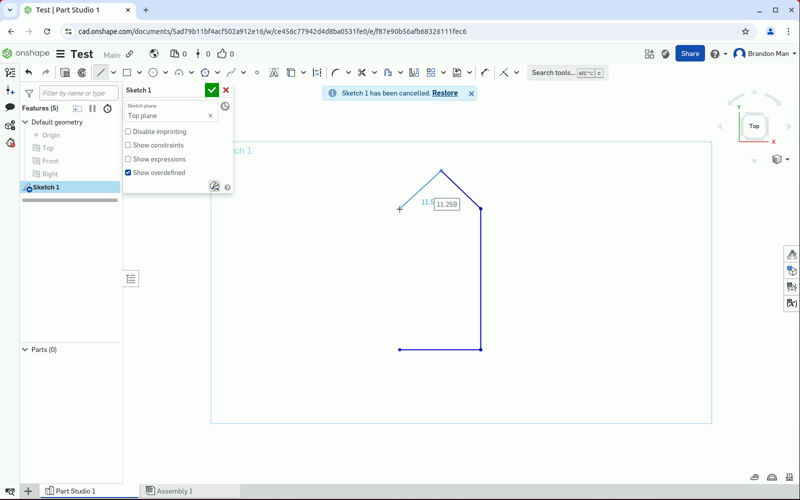
mouse_move(399, 349)
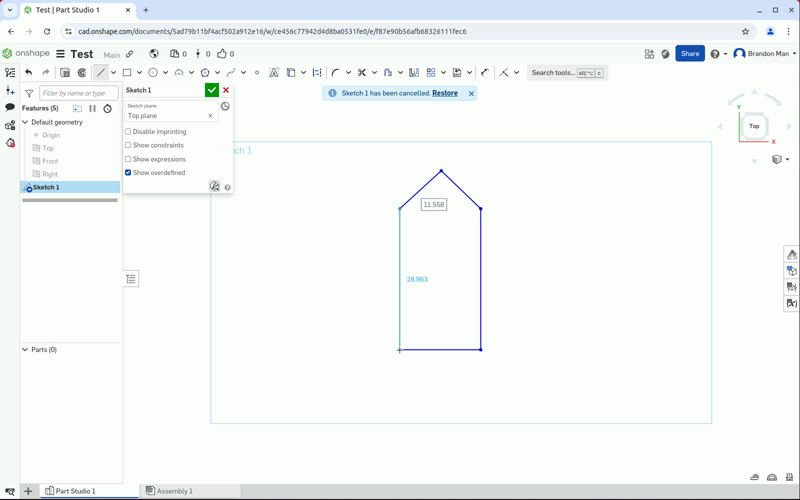
key_up(shift)
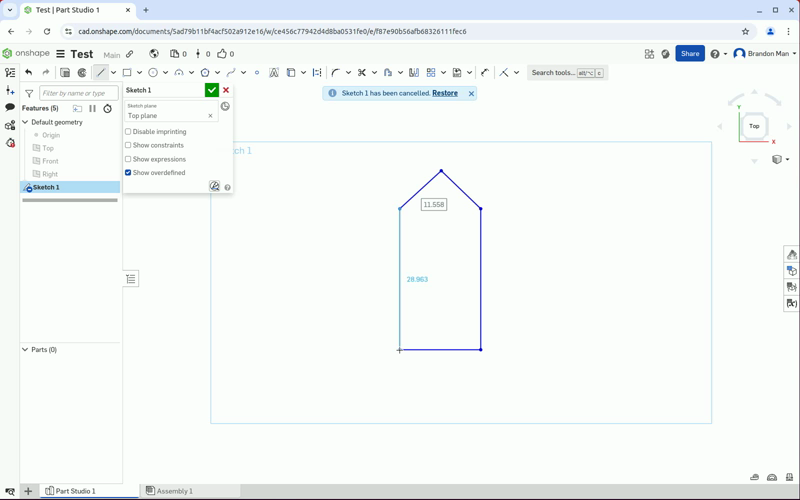
click(399, 349)
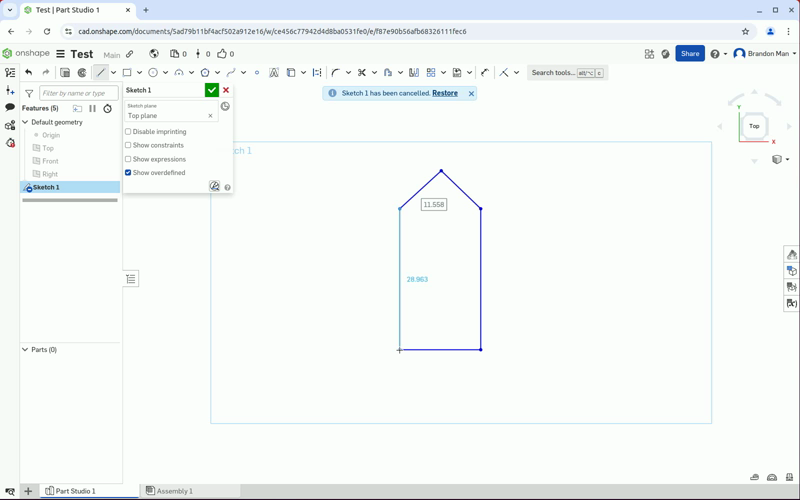
key(esc)
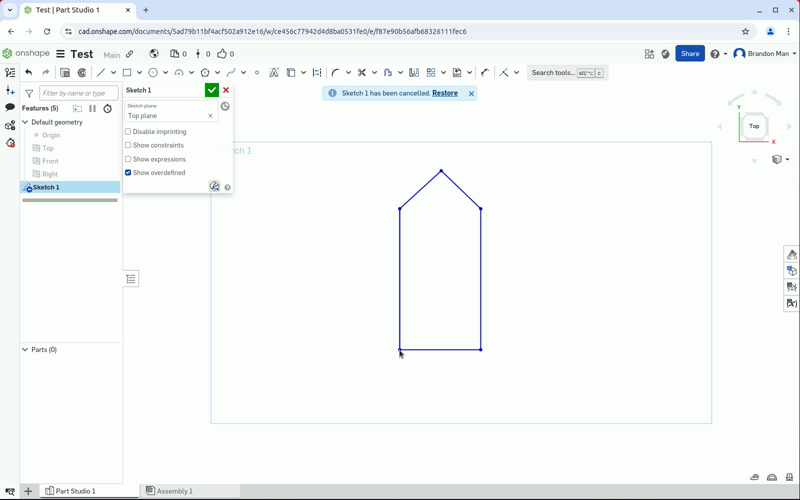
mouse_move(454, 233)
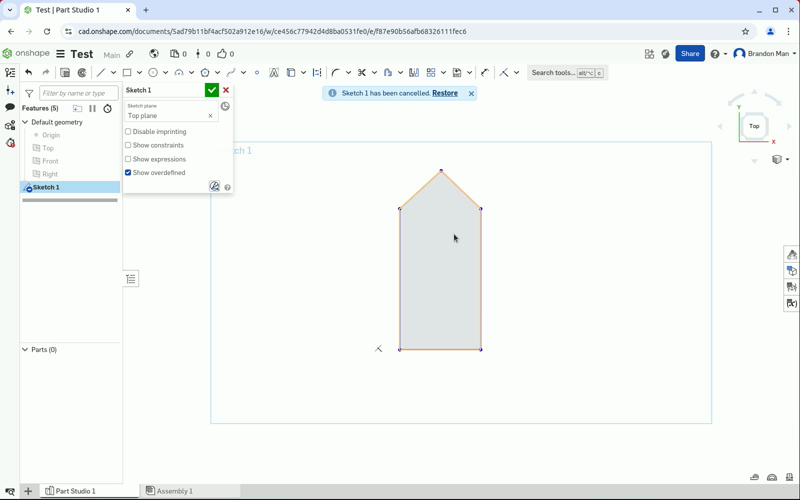
click(454, 233)
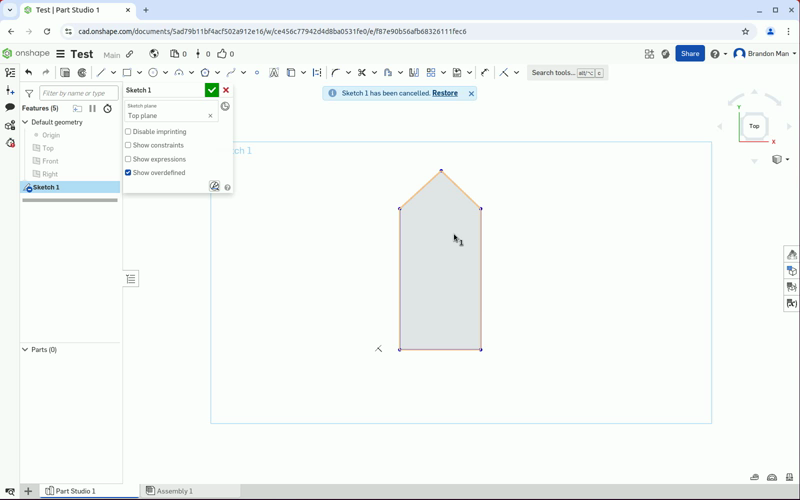
mouse_move(73, 352)
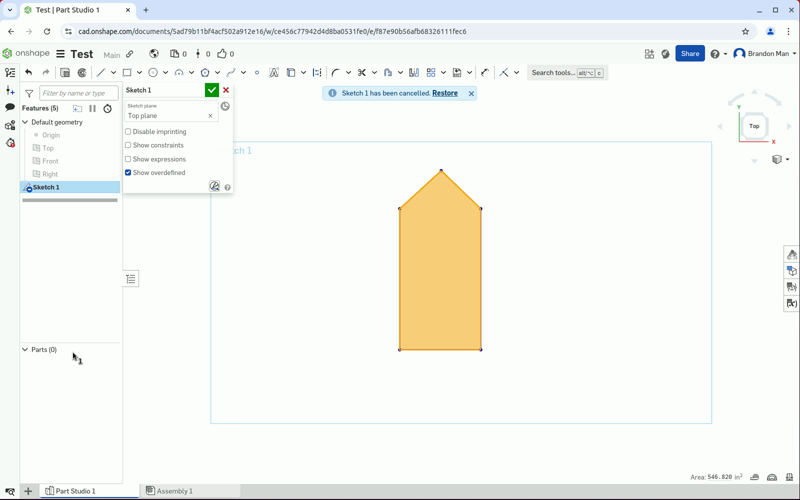
key(shift+y)
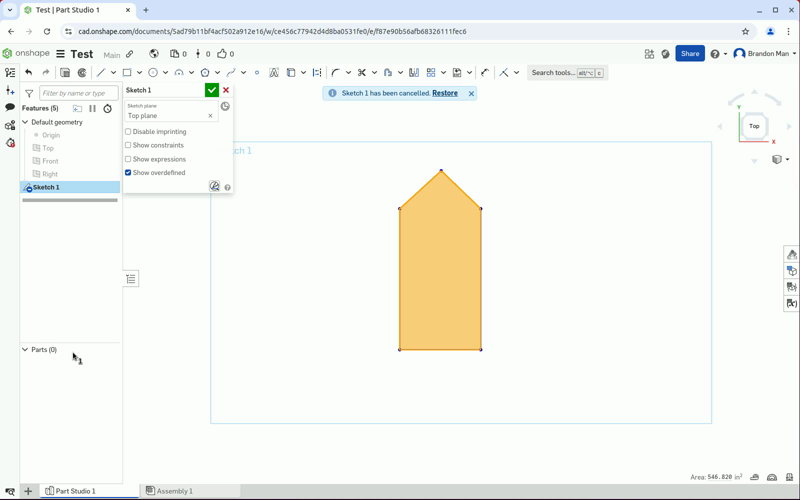
key(shift+e)
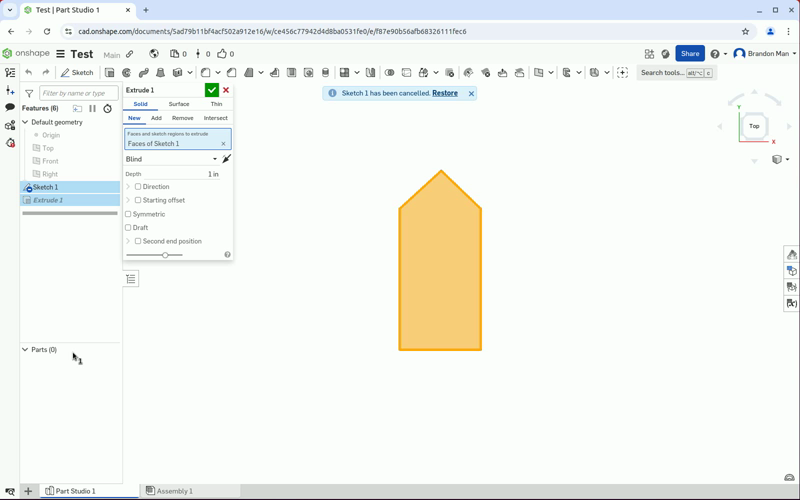
mouse_move(143, 106)
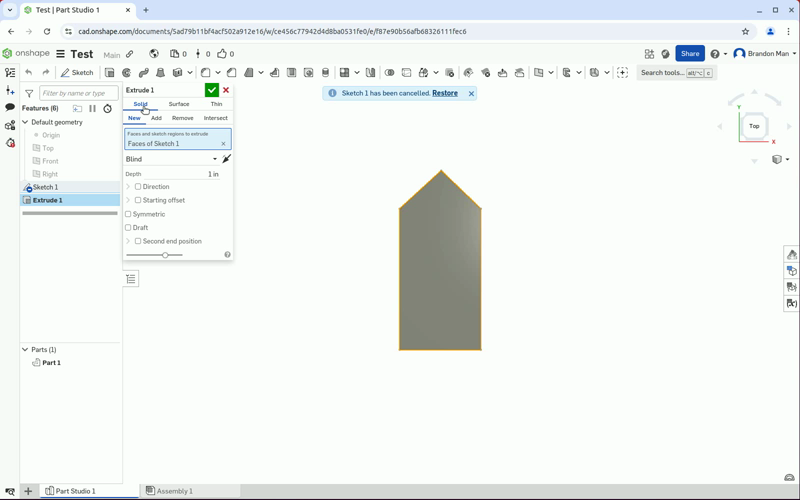
click(143, 106)
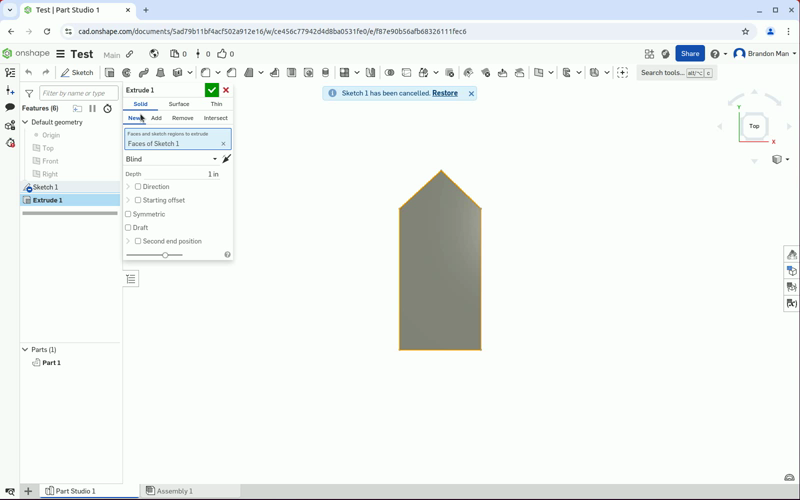
mouse_move(137, 120)
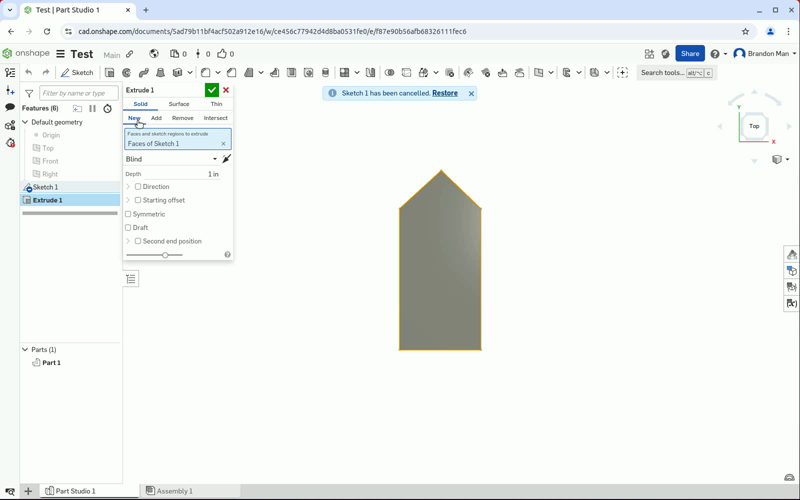
click(137, 120)
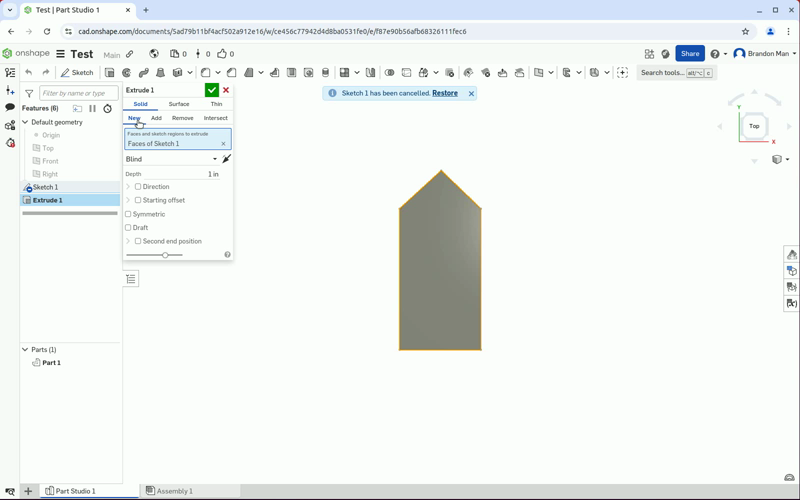
key(tab, 4)
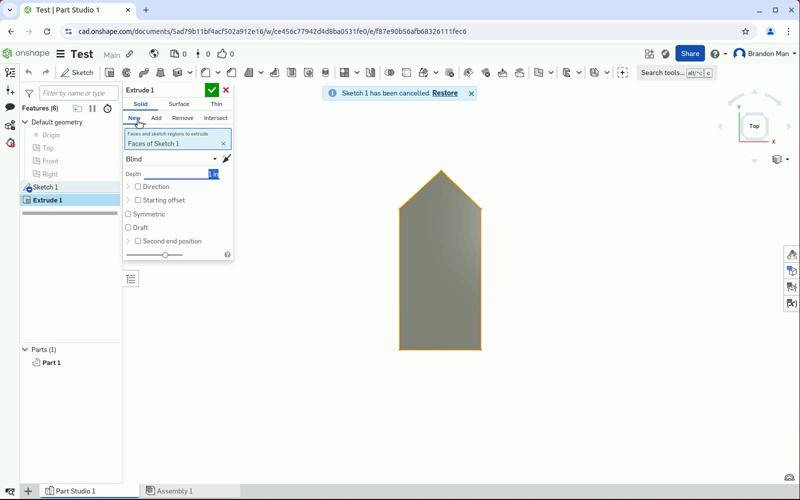
text(4.092)
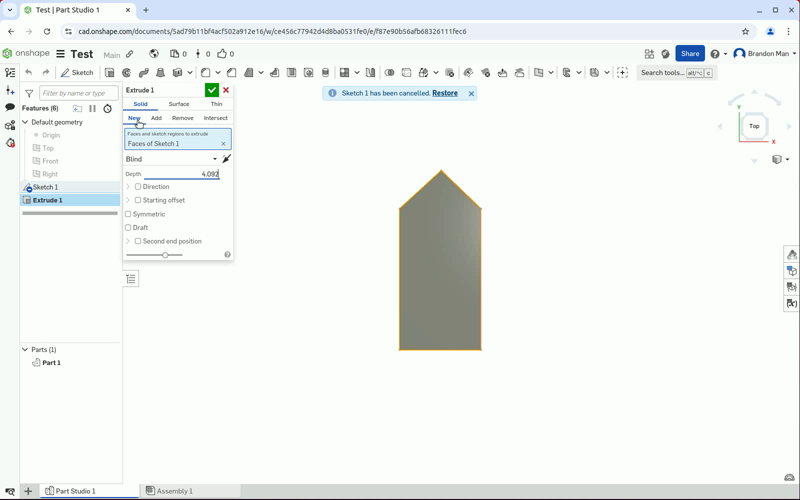
key(enter)
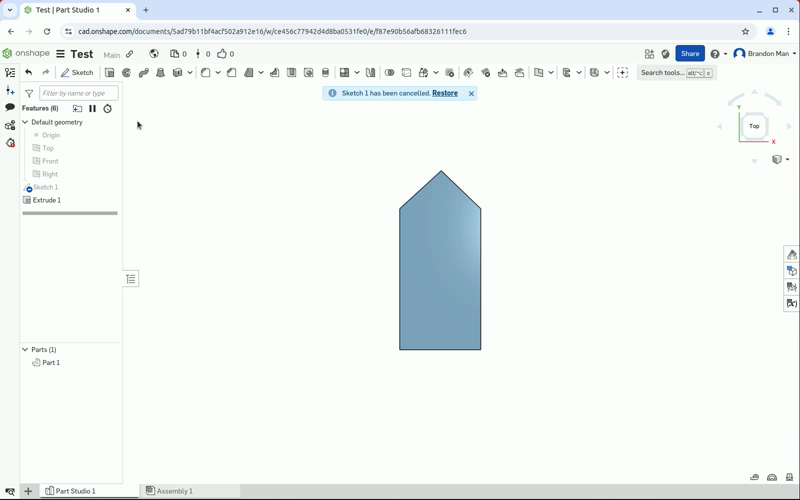
key(shift+h)
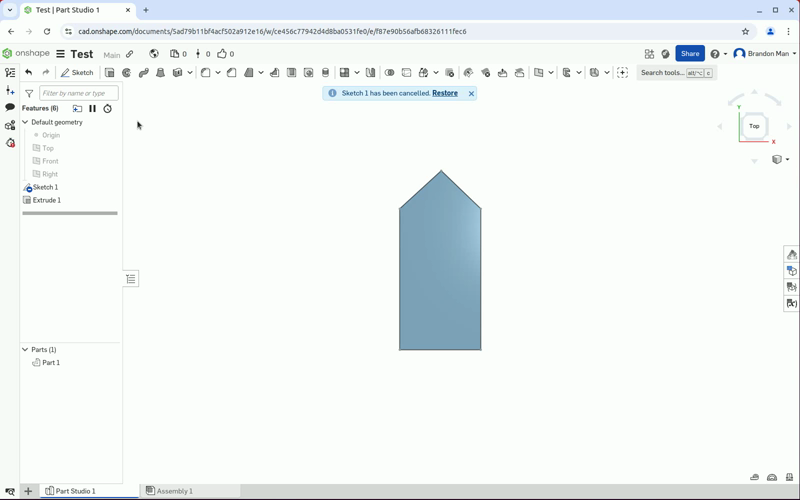
key(shift+h)
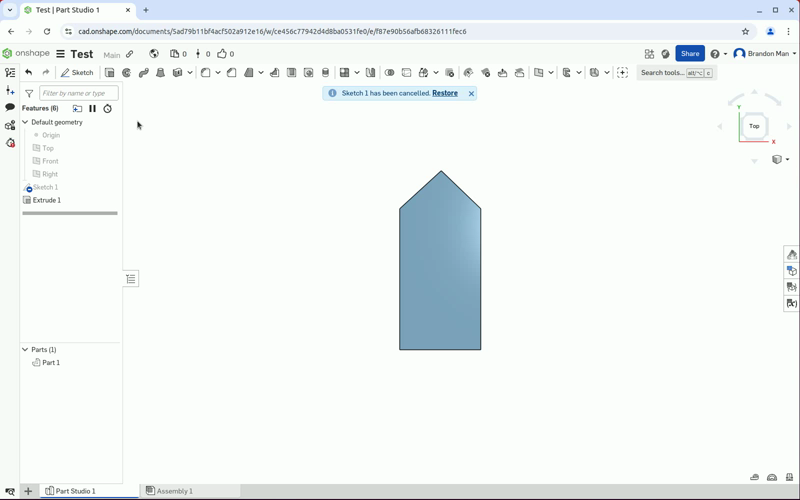
mouse_move(73, 189)
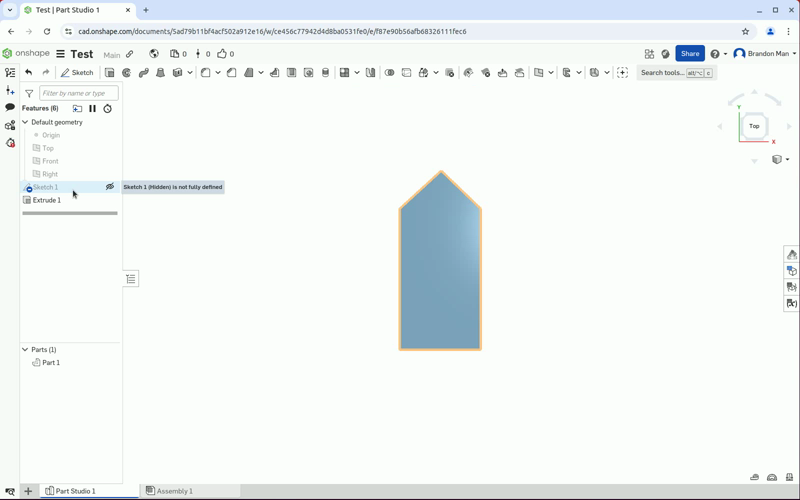
click(73, 189)
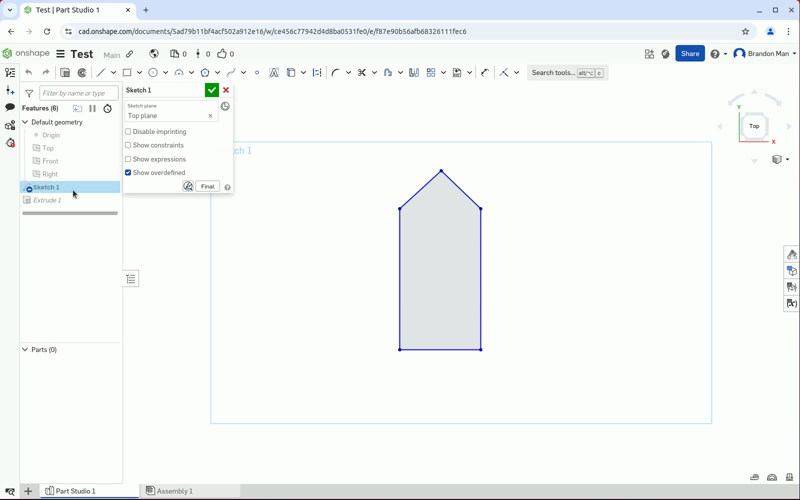
mouse_move(229, 92)
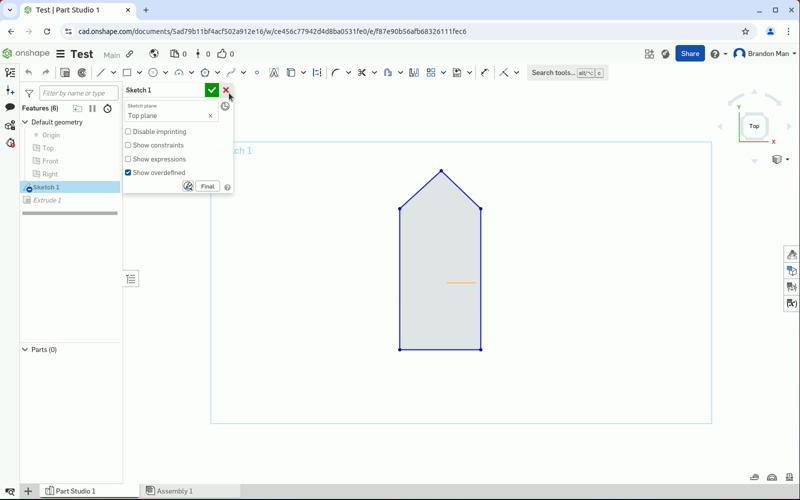
click(229, 92)
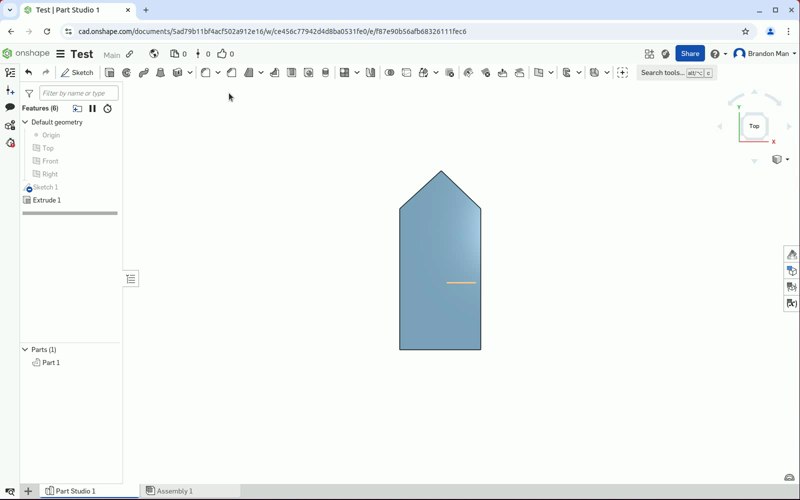
mouse_move(541, 75)
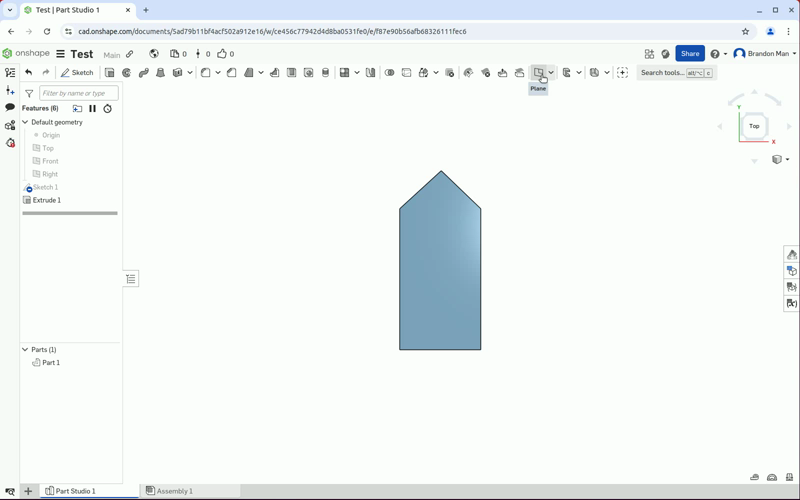
click(541, 75)
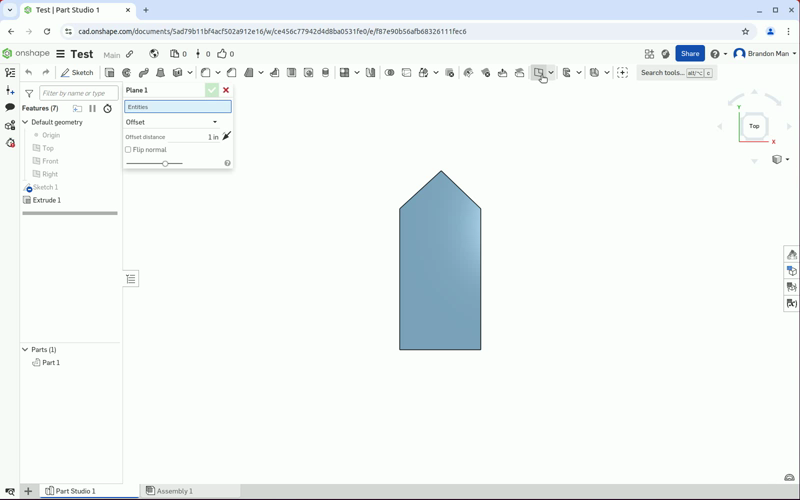
mouse_move(73, 150)
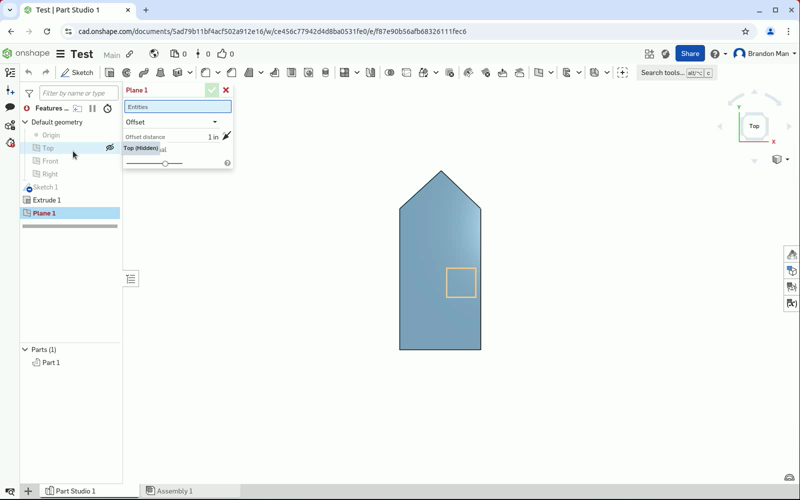
click(73, 150)
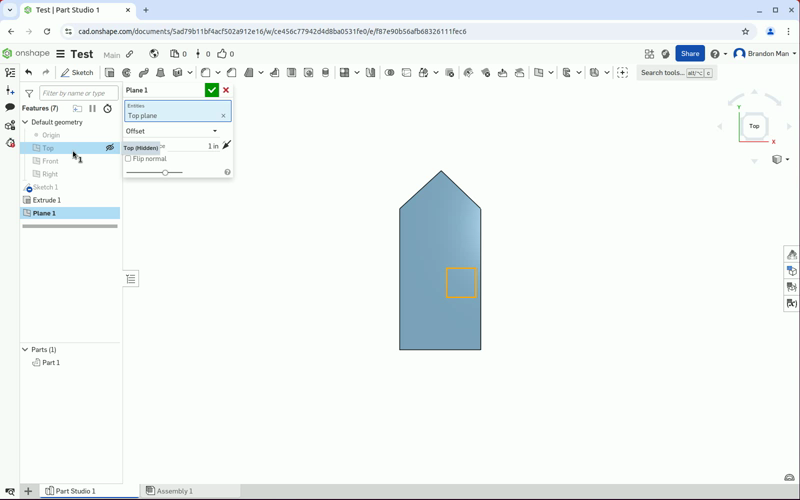
key(tab, 2)
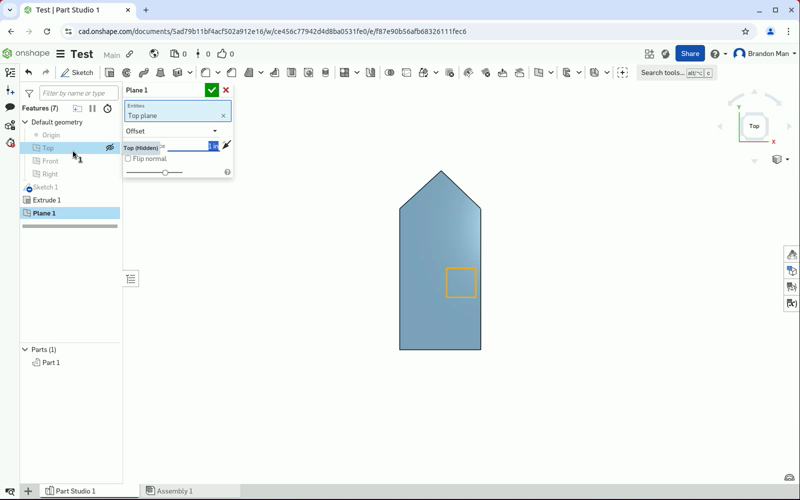
text(4.098)
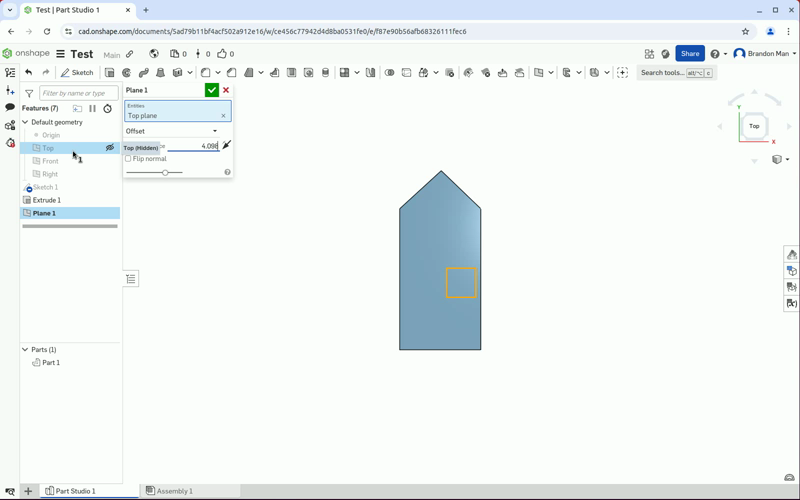
key(enter, 2)
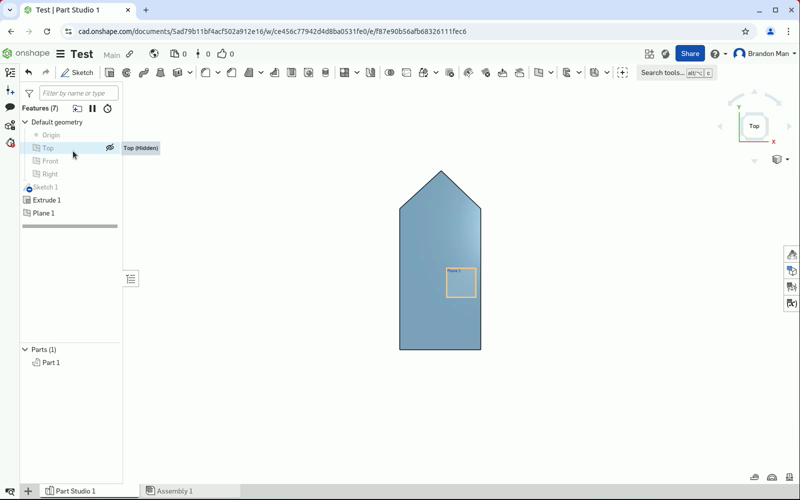
key(shift+s)
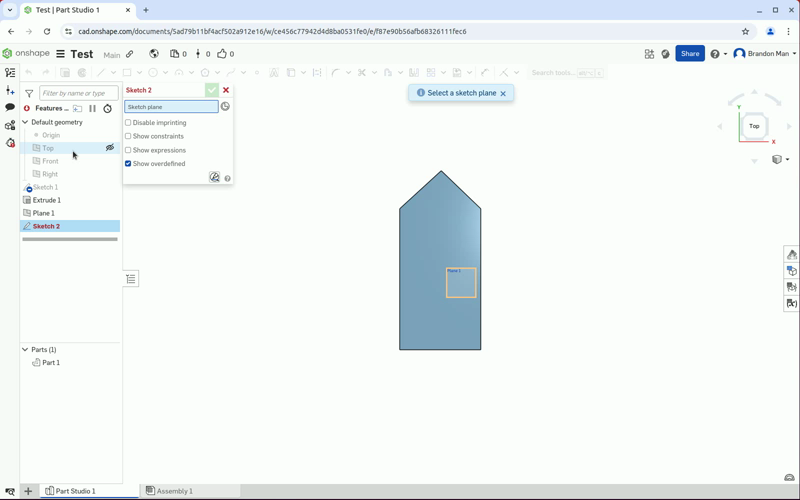
mouse_move(73, 215)
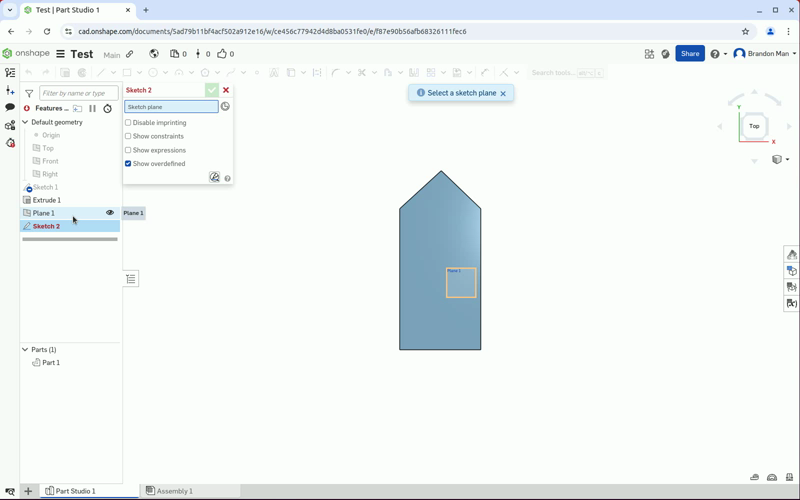
click(73, 215)
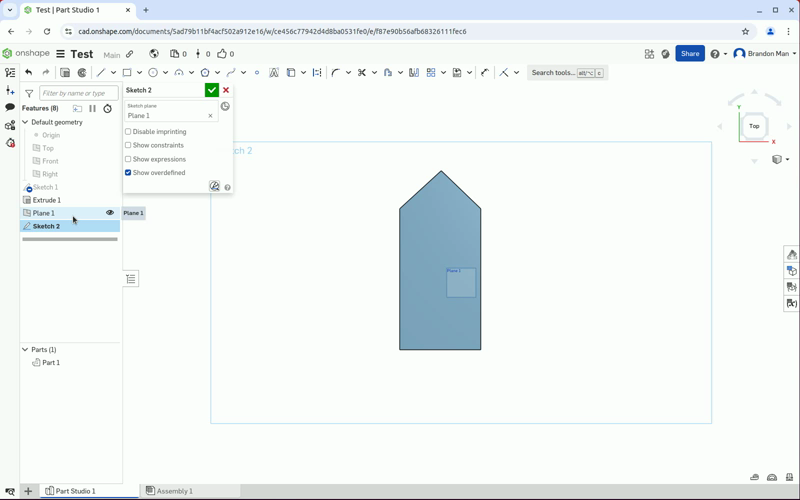
mouse_move(73, 352)
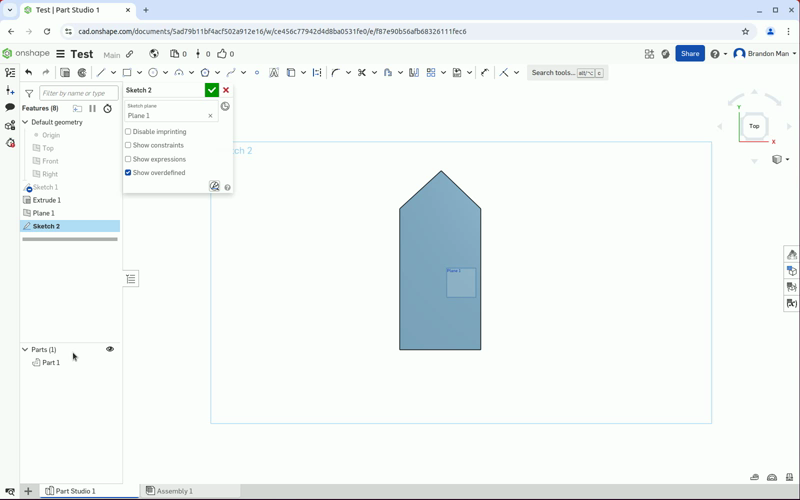
key(y)
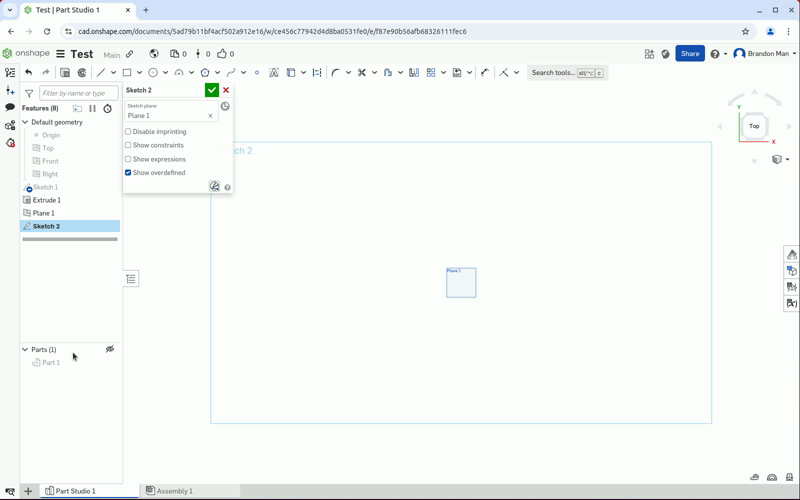
key(l)
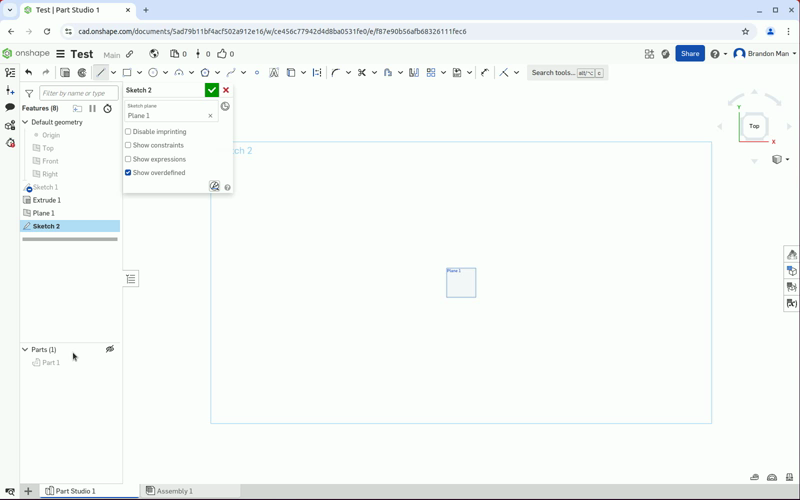
key_down(shift)
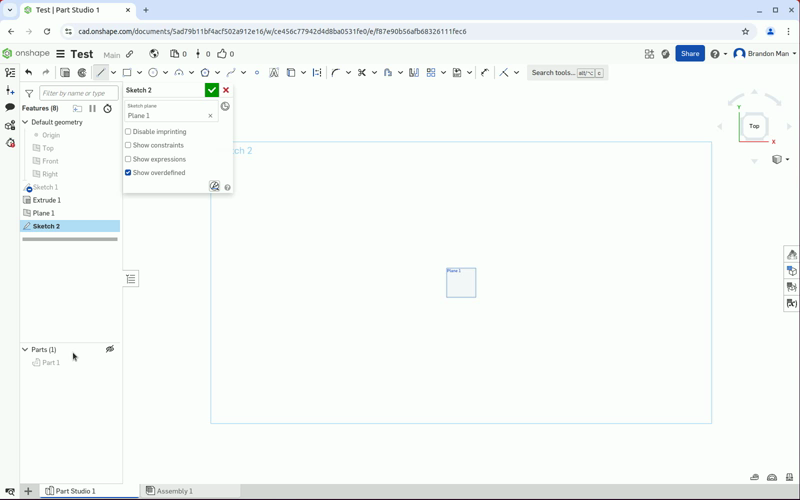
mouse_move(416, 333)
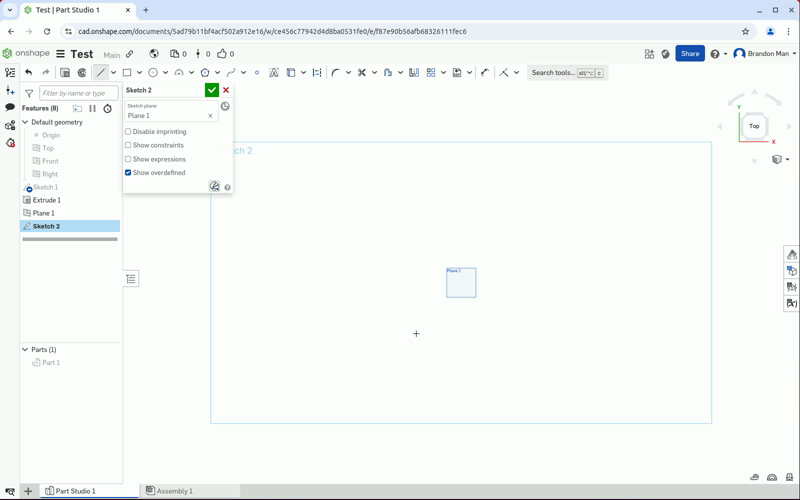
click(416, 333)
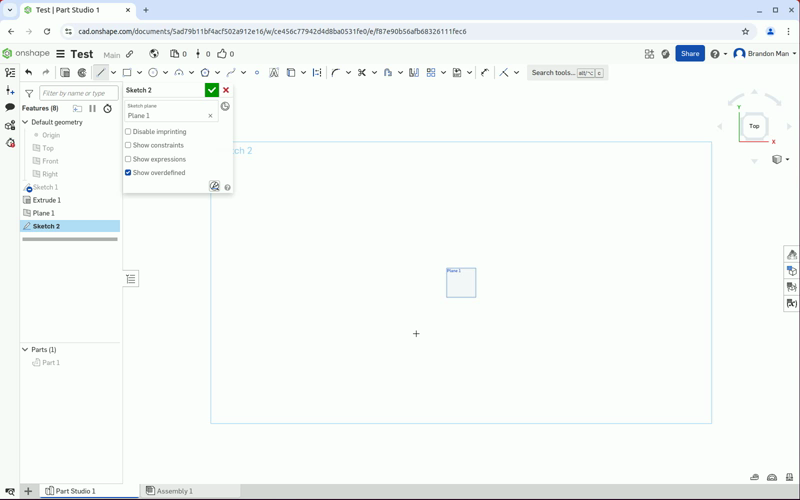
key_up(shift)
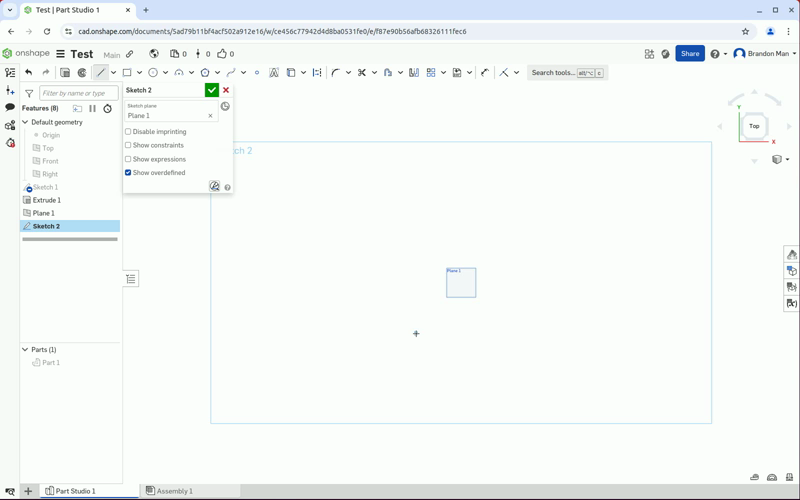
key_down(shift)
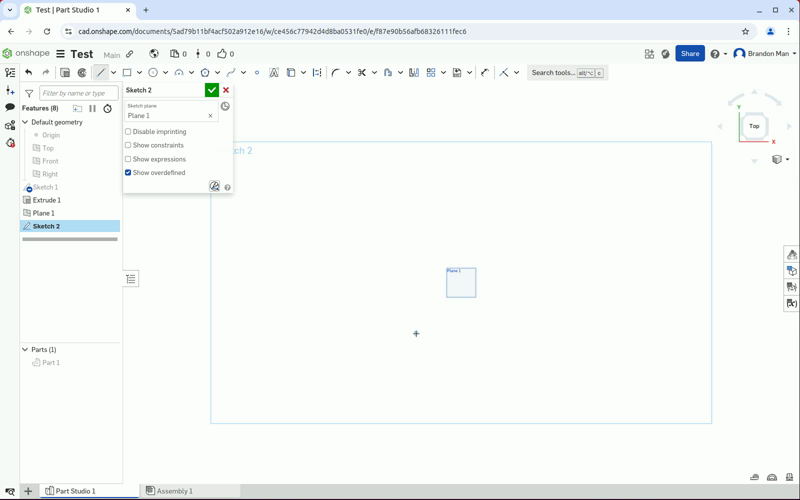
mouse_move(446, 333)
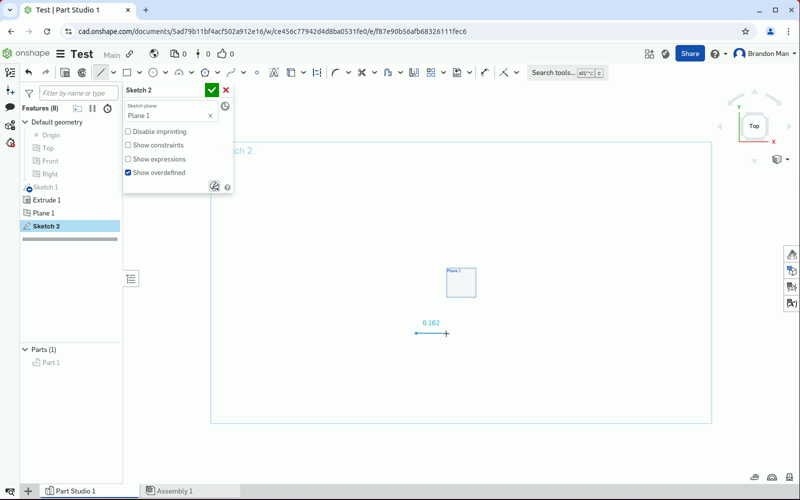
mouse_move(464, 333)
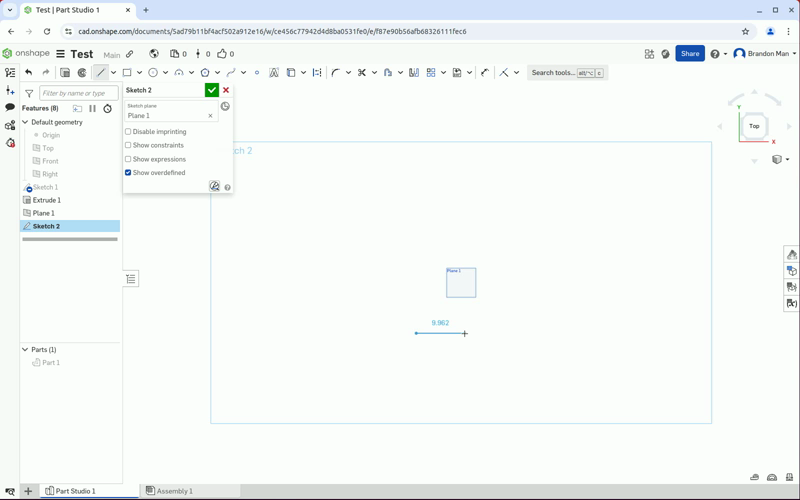
click(464, 333)
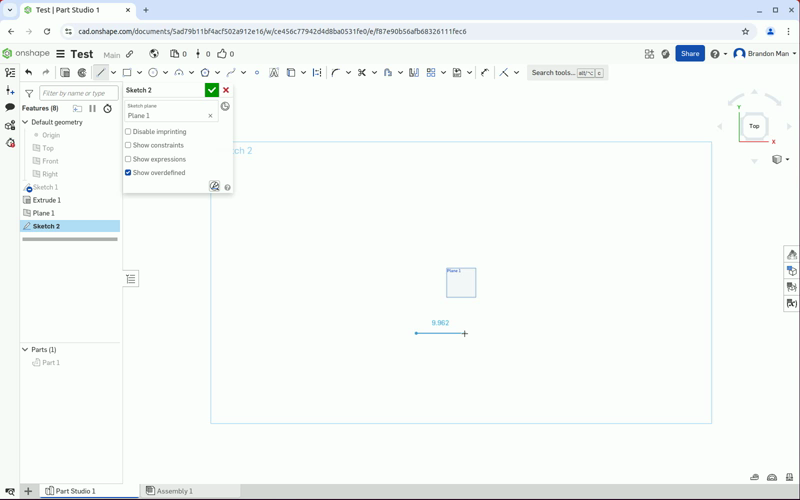
key_up(shift)
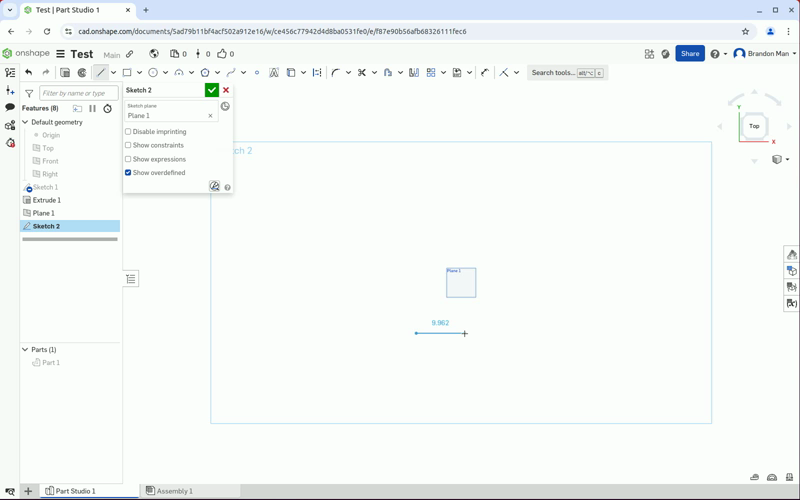
key_down(shift)
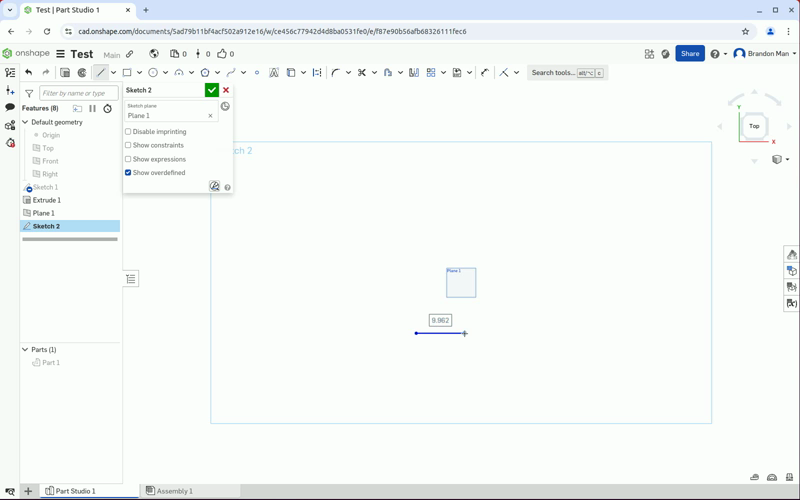
mouse_move(464, 211)
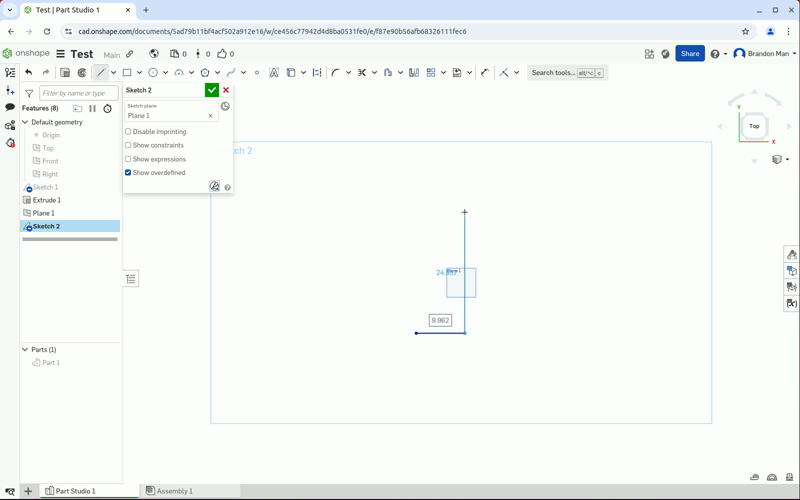
click(464, 211)
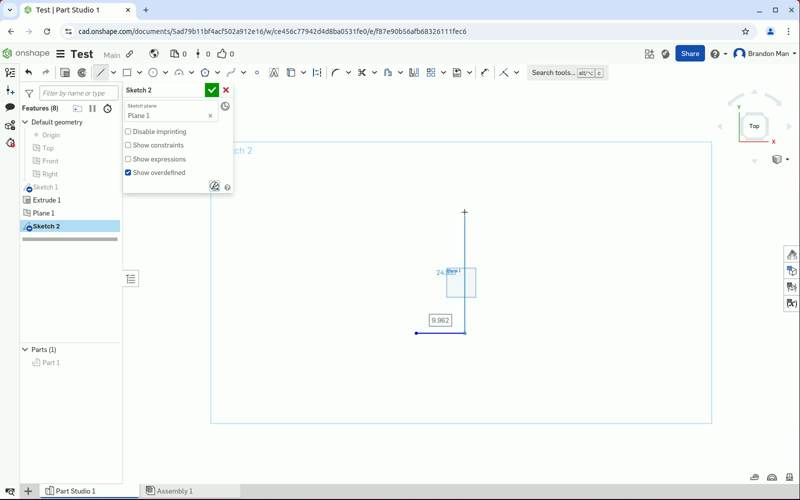
key_up(shift)
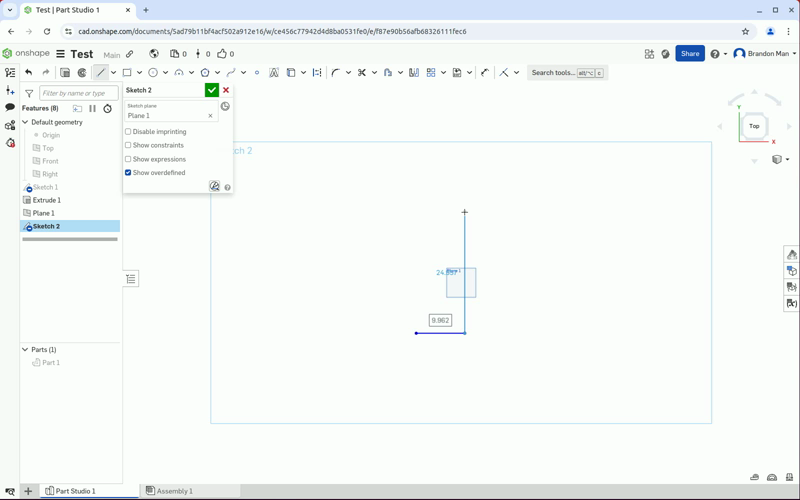
key_down(shift)
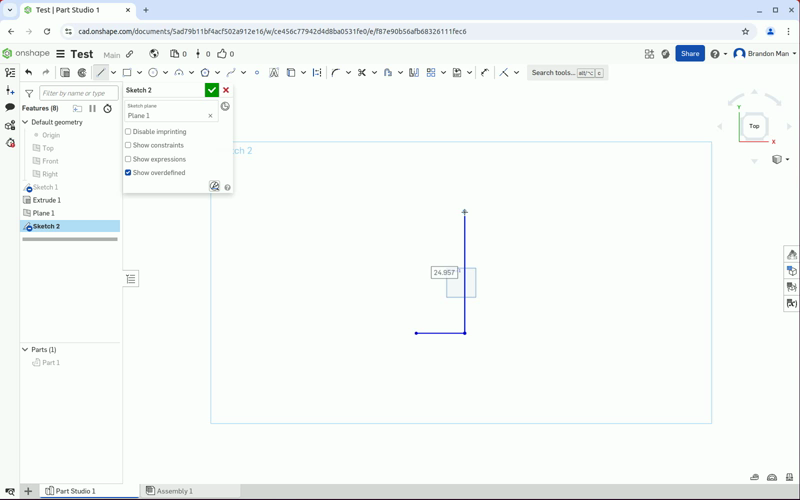
mouse_move(495, 211)
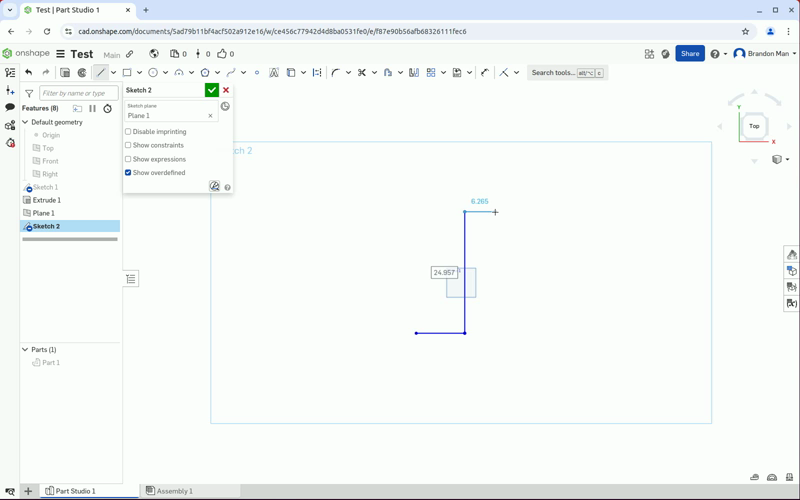
mouse_move(416, 211)
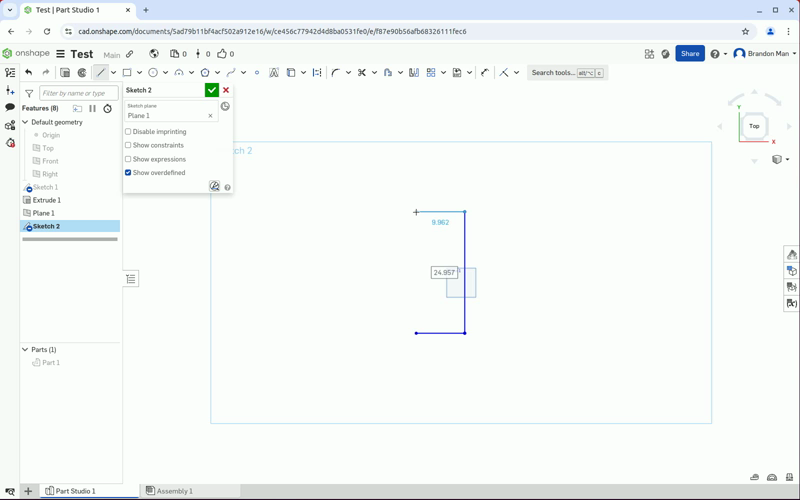
click(416, 211)
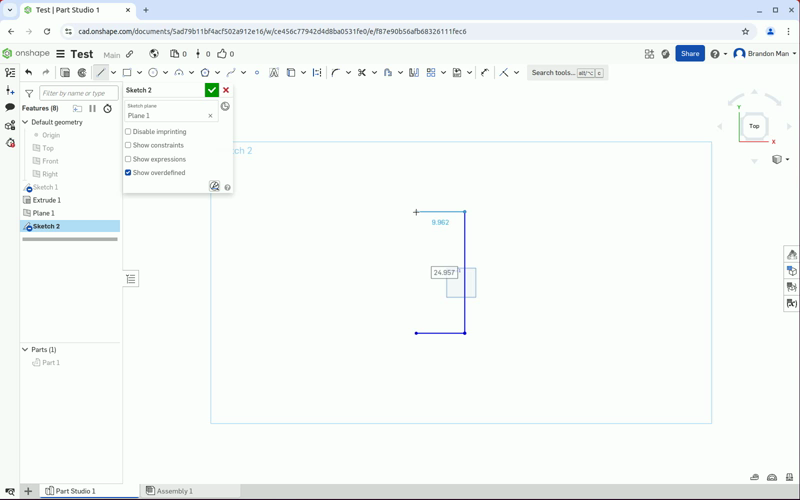
key_up(shift)
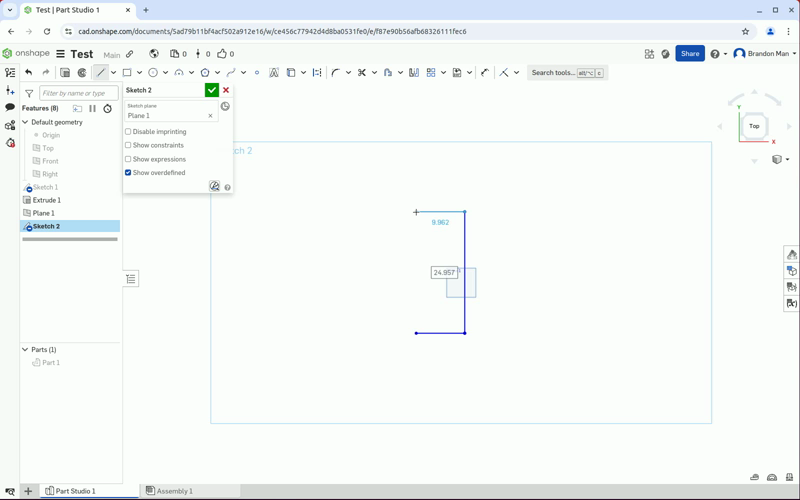
key_down(shift)
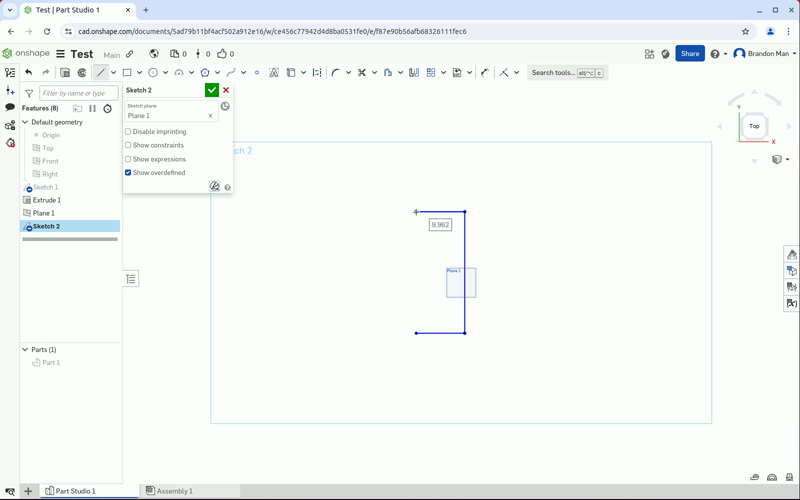
mouse_move(416, 333)
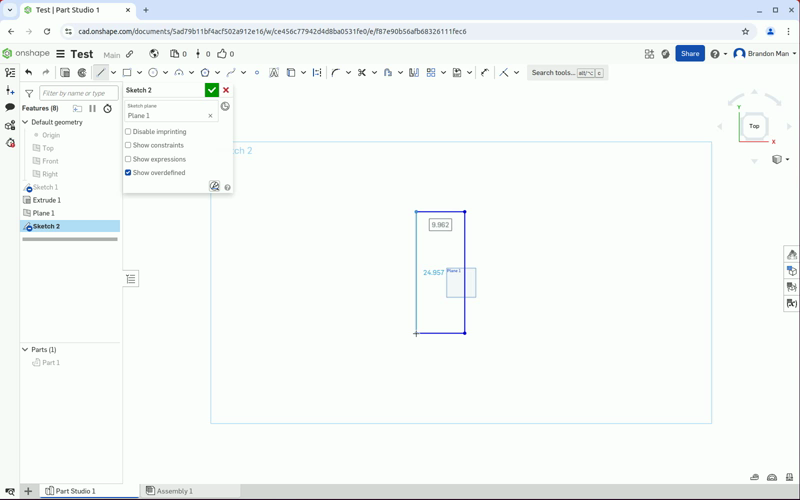
key_up(shift)
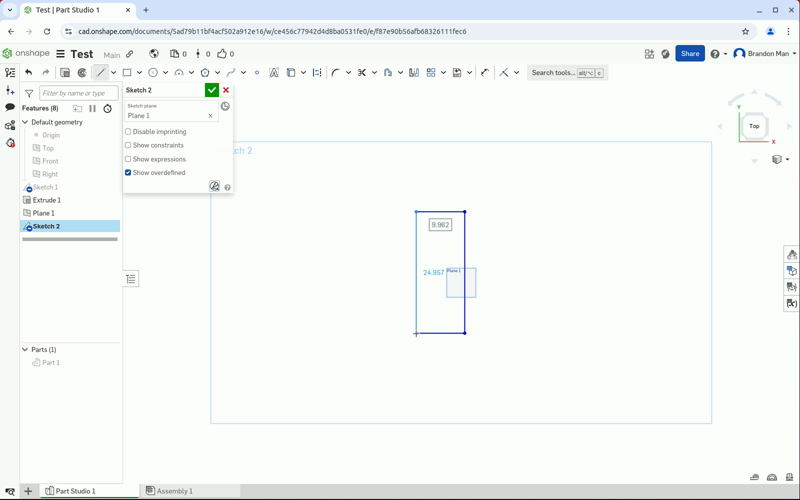
click(416, 333)
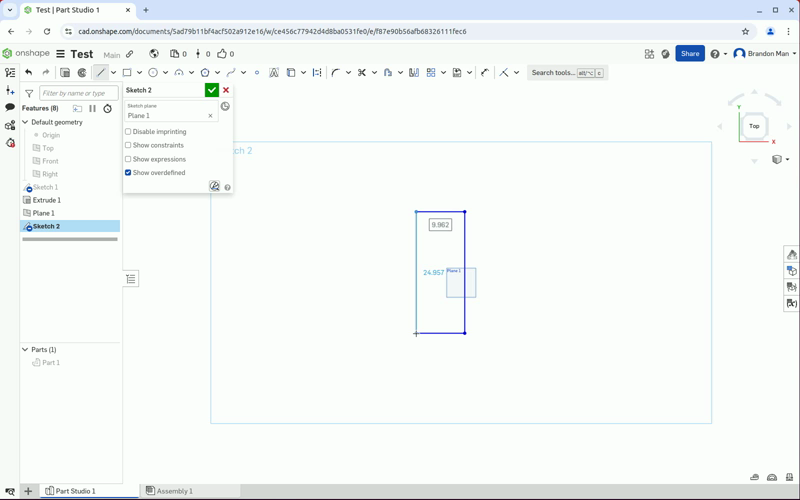
key(esc)
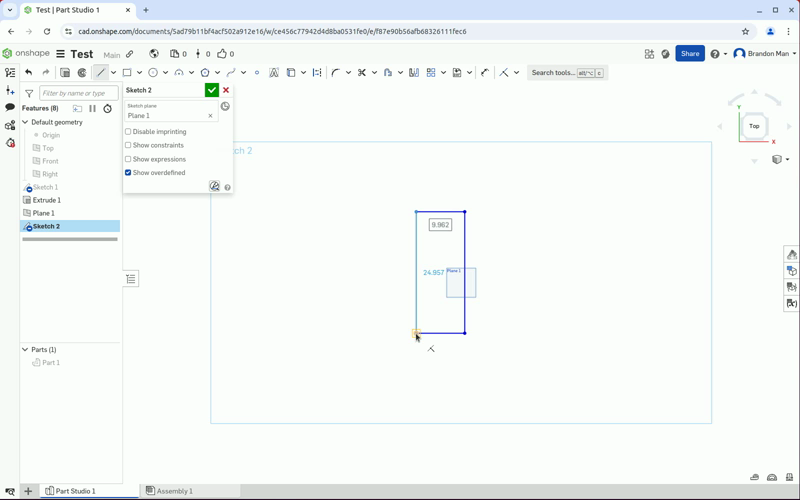
mouse_move(456, 322)
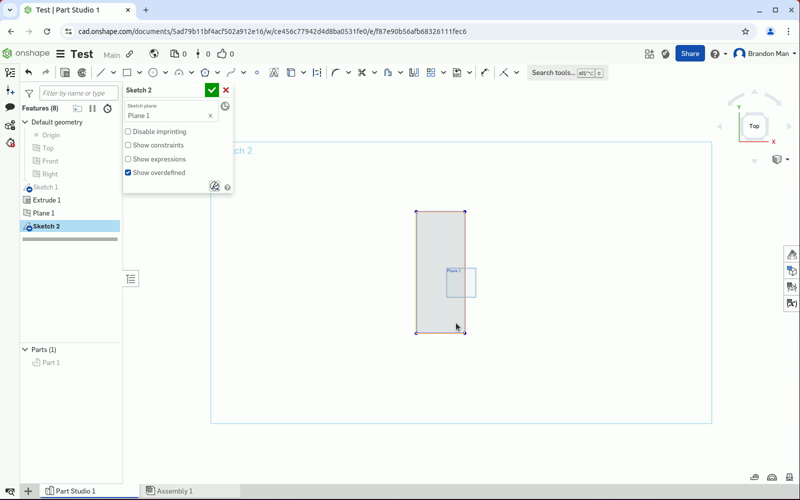
click(456, 322)
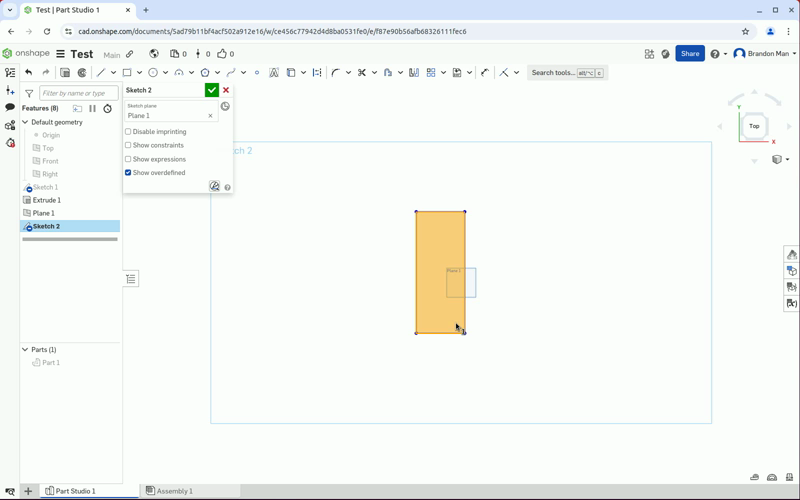
mouse_move(73, 352)
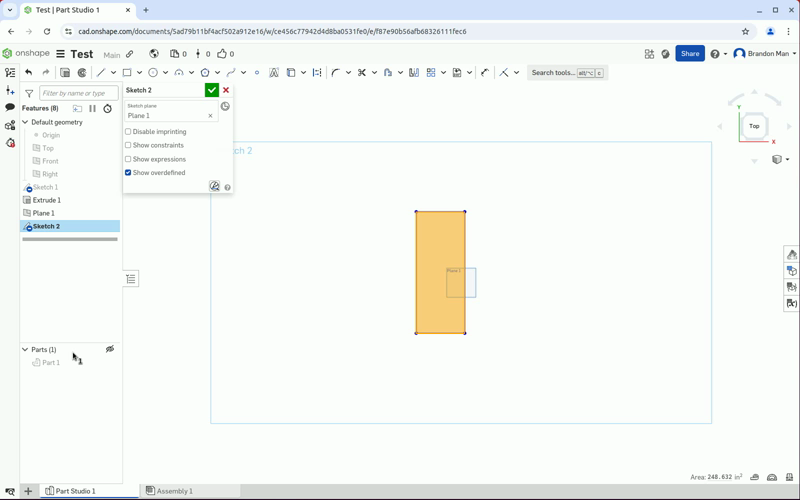
key(shift+y)
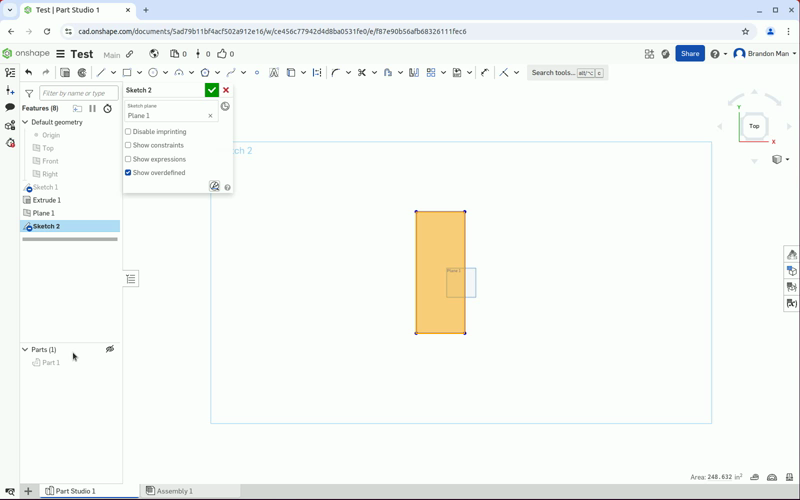
key(shift+e)
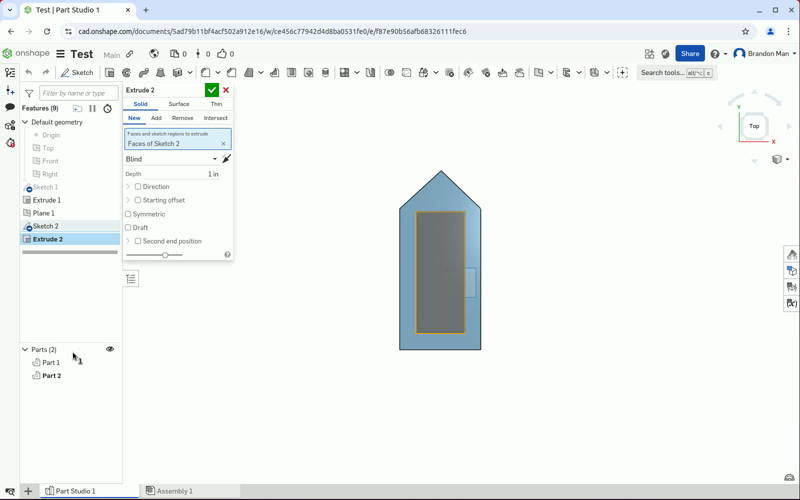
mouse_move(143, 106)
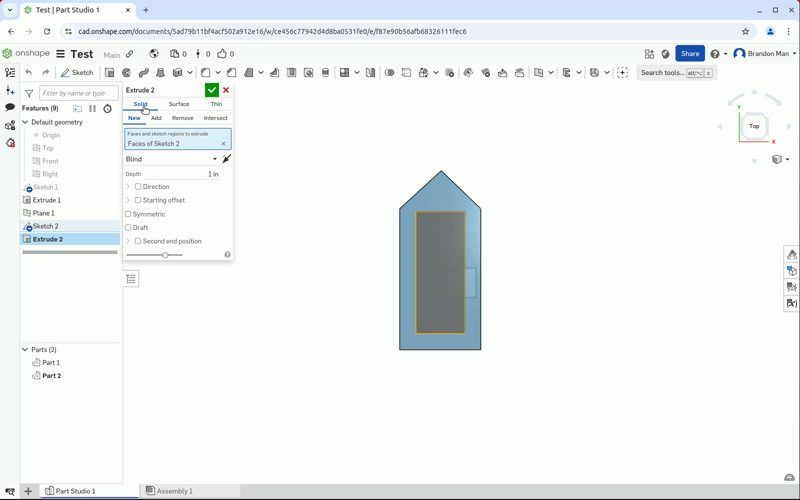
click(143, 106)
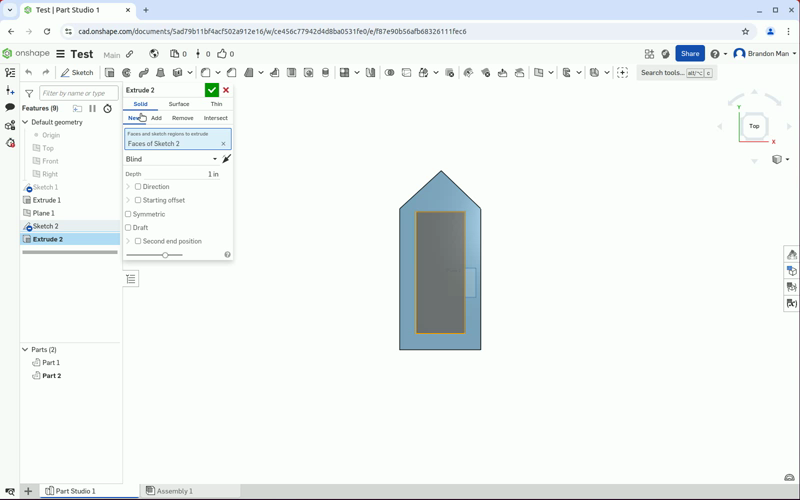
mouse_move(137, 120)
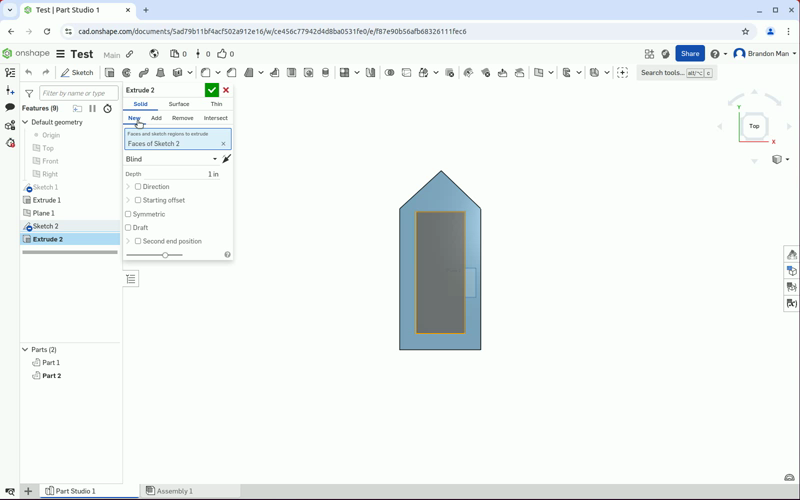
click(137, 120)
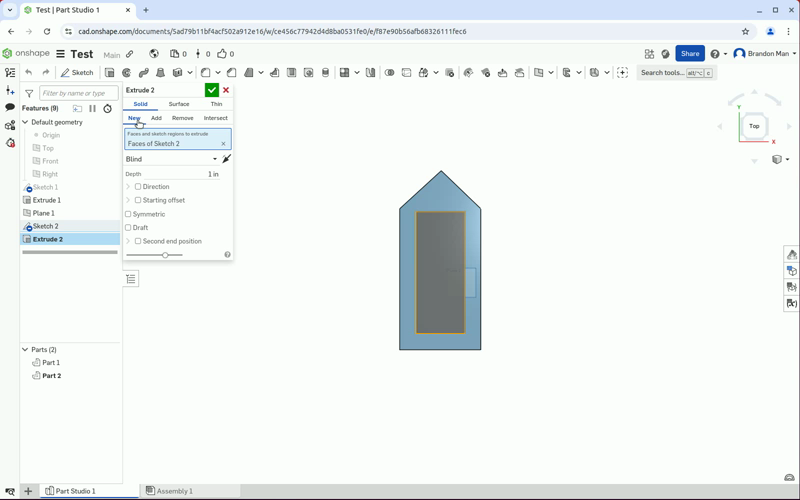
key(tab, 4)
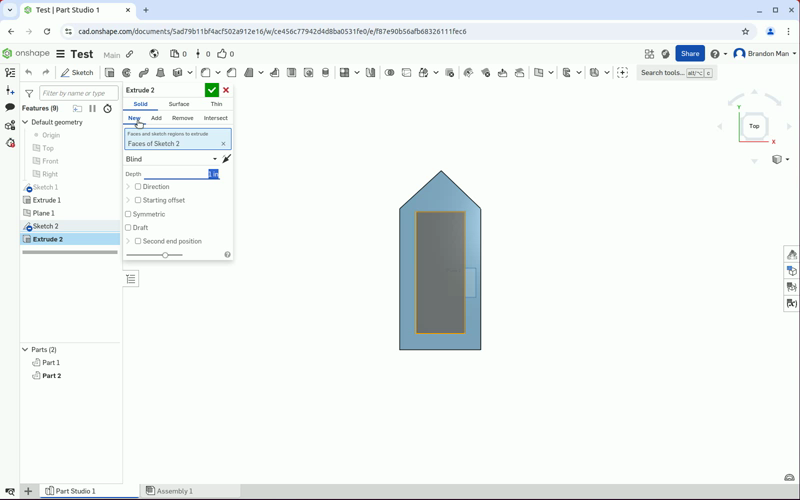
text(10.351)
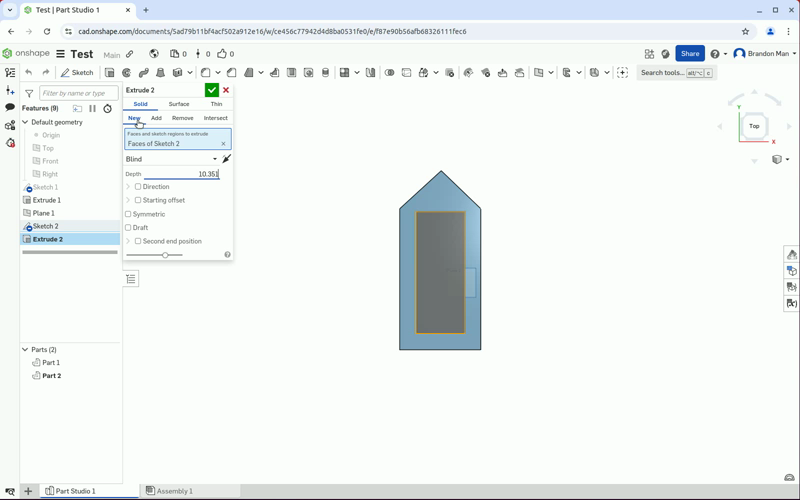
key(enter)
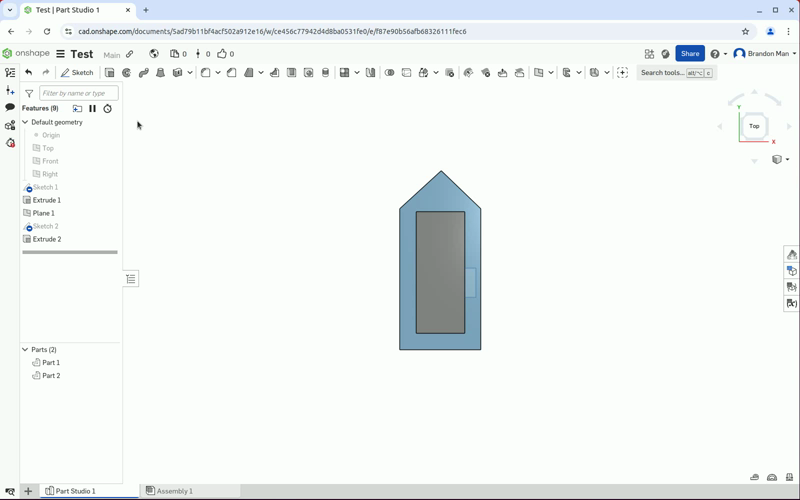
key(shift+h)
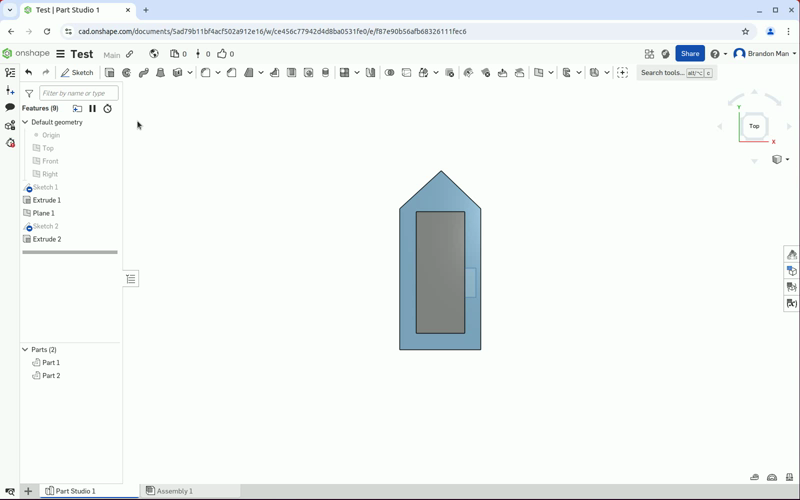
key(shift+h)
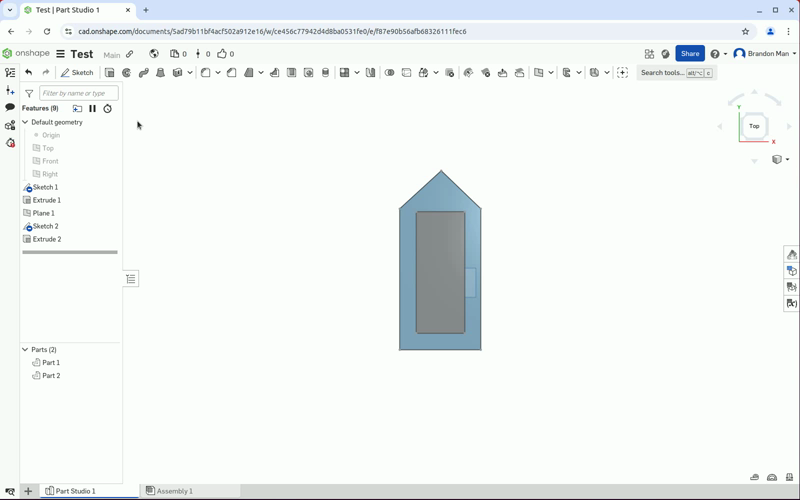
key(shift+7)
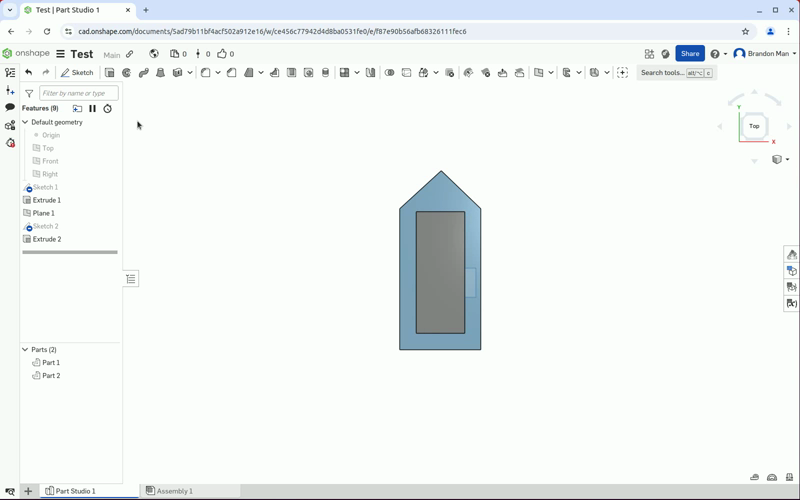
key(up, 3)
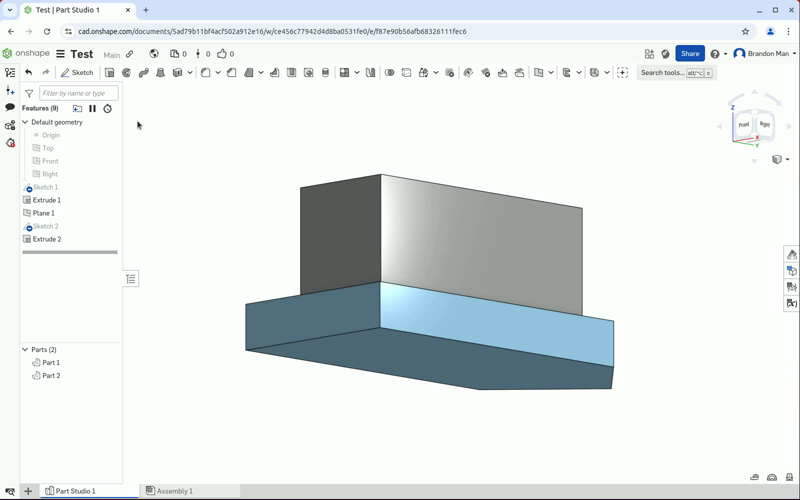
key(left, 3)
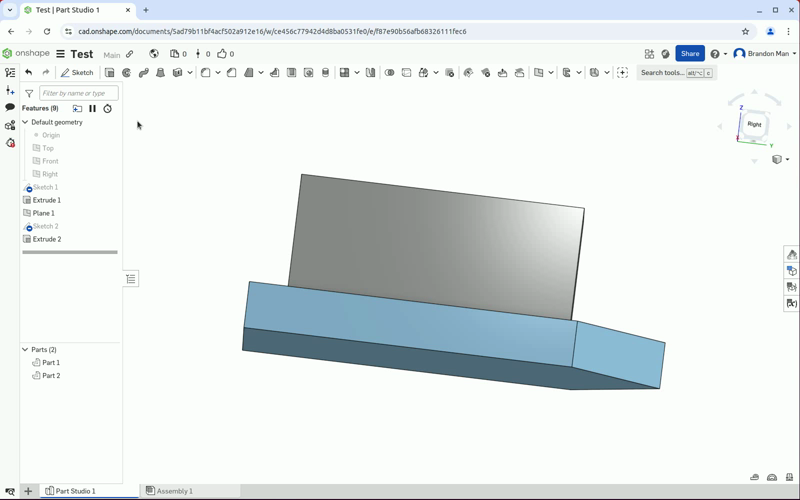
key(right, 3)
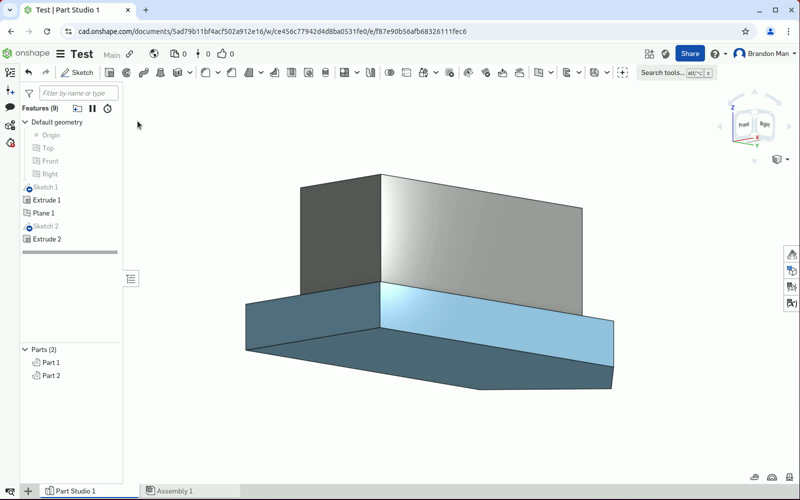
key(down, 3)
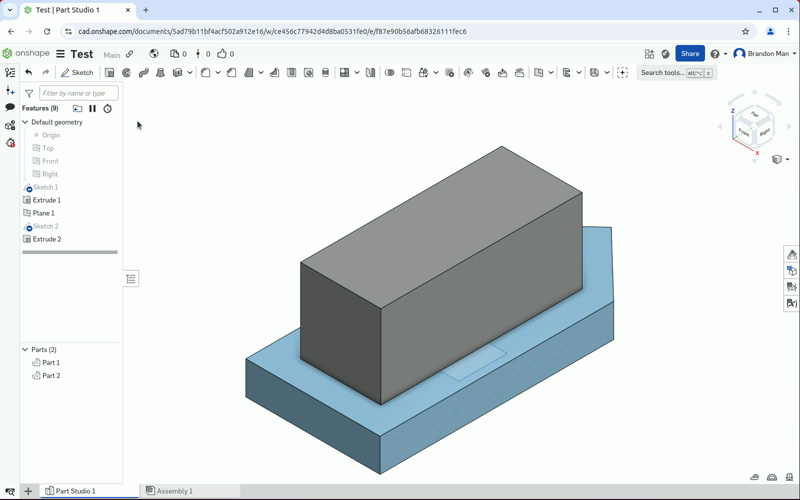
mouse_move(73, 189)
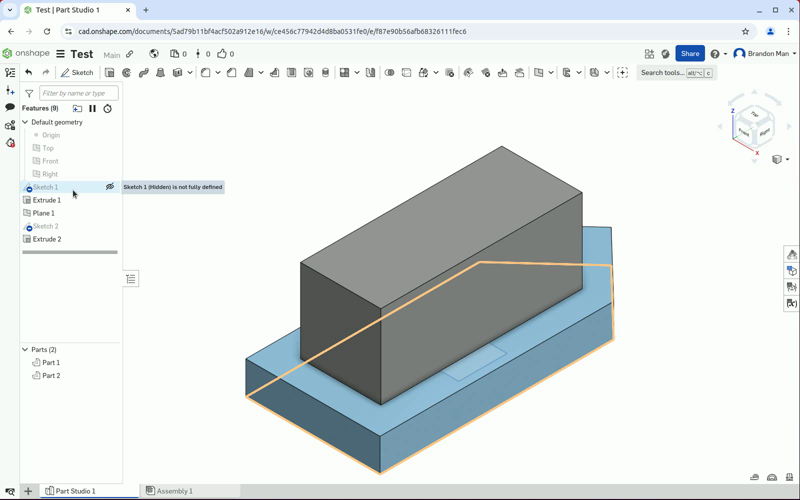
click(73, 189)